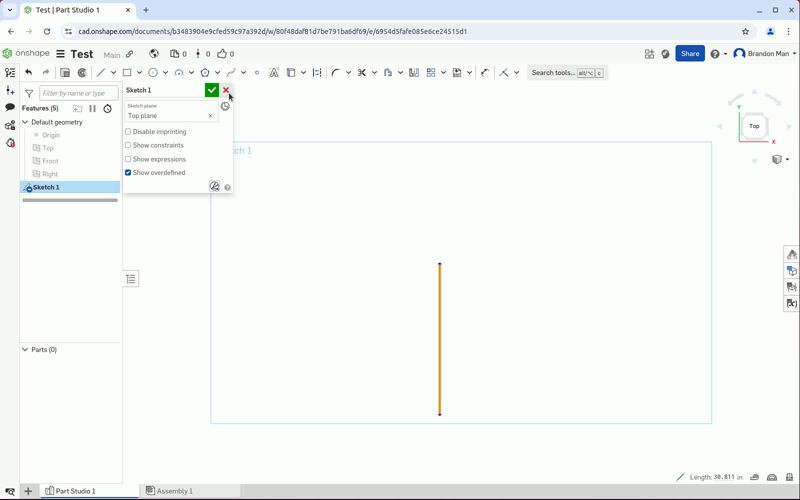
key(shift+h)
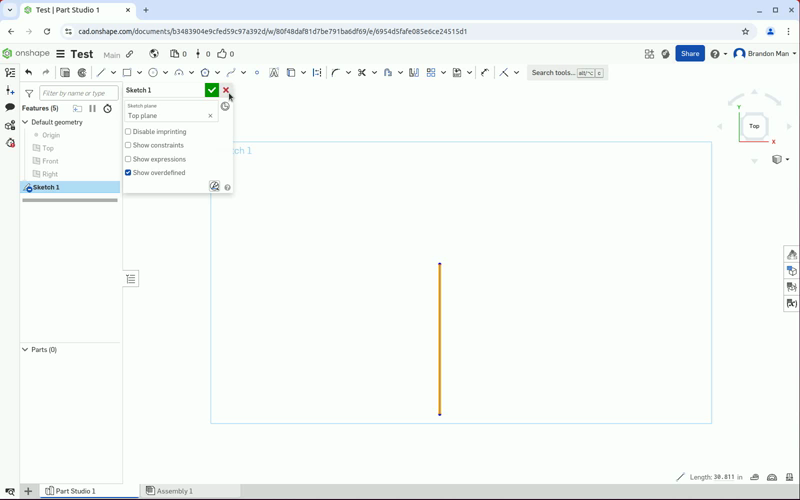
key(shift+s)
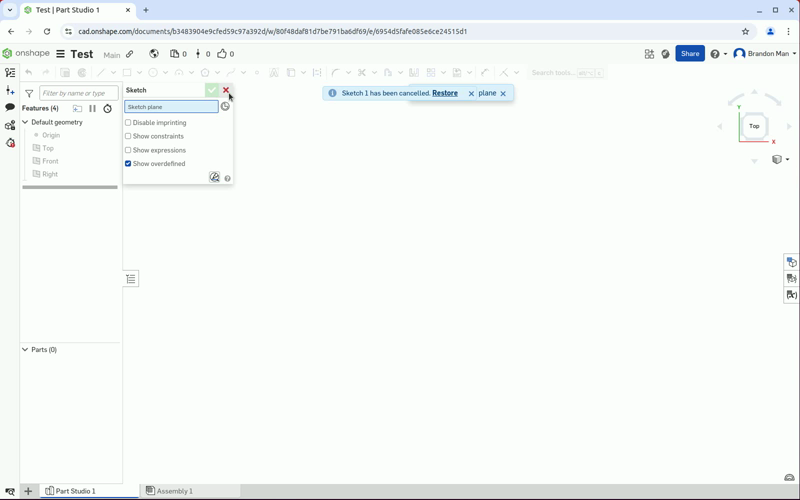
mouse_move(73, 150)
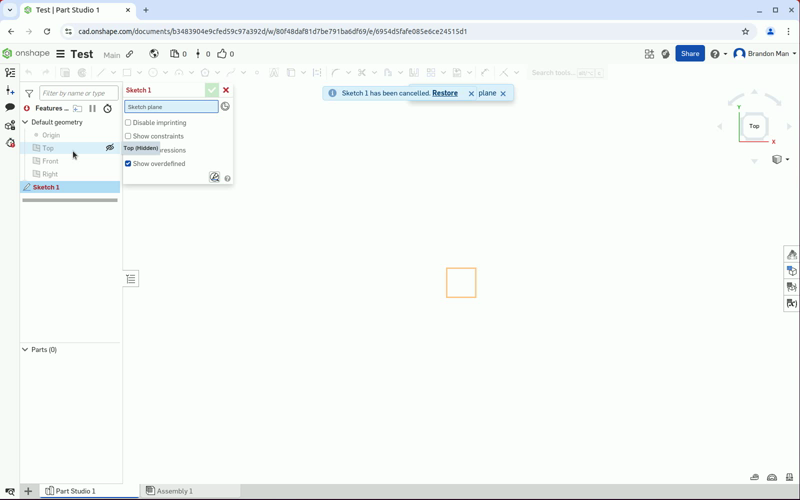
click(73, 150)
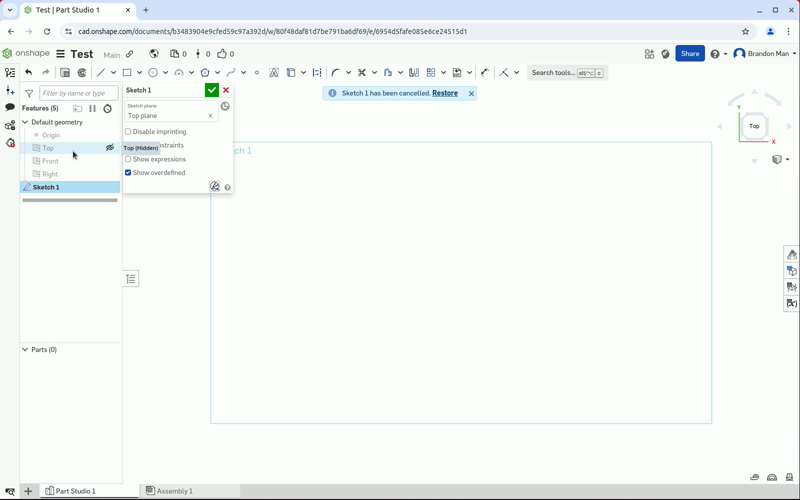
mouse_move(73, 352)
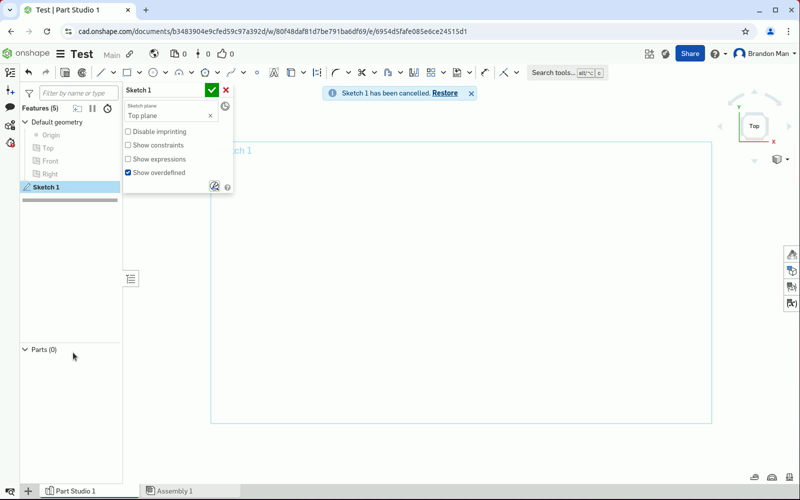
key(y)
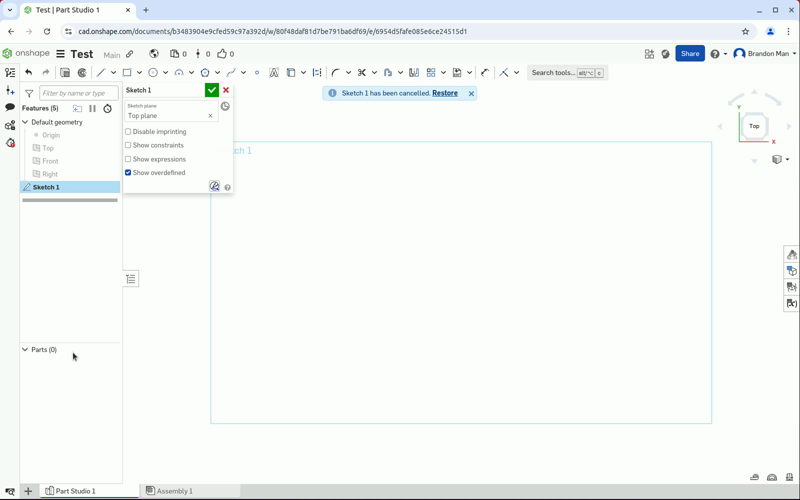
key(l)
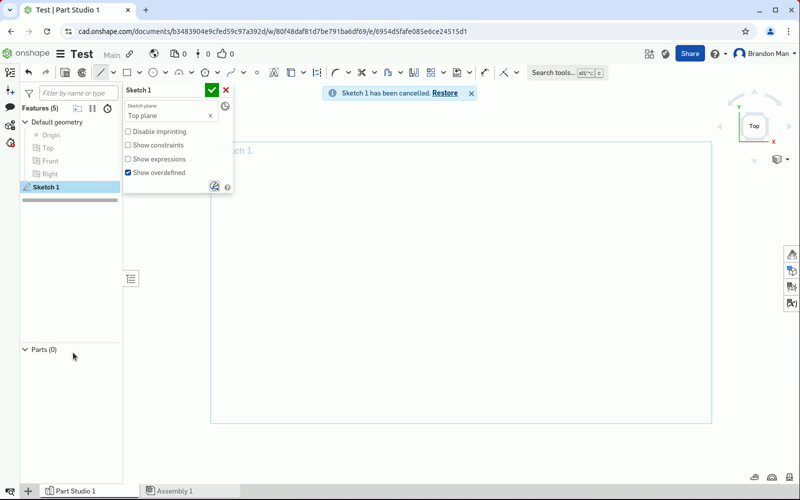
key_down(shift)
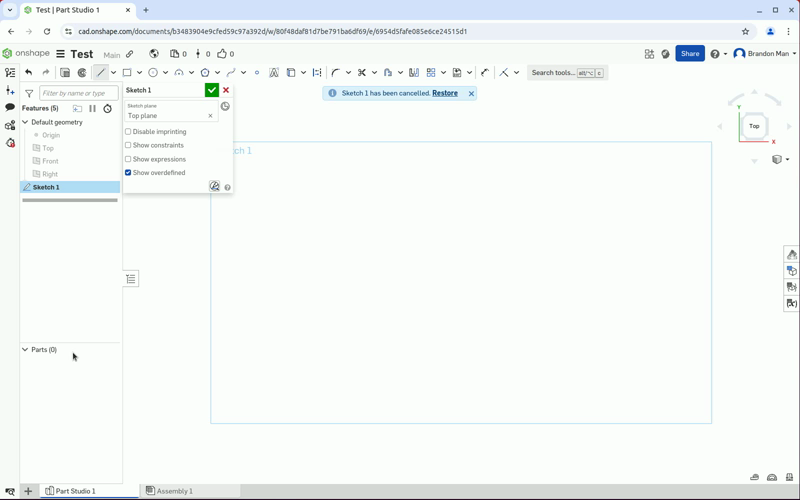
mouse_move(348, 339)
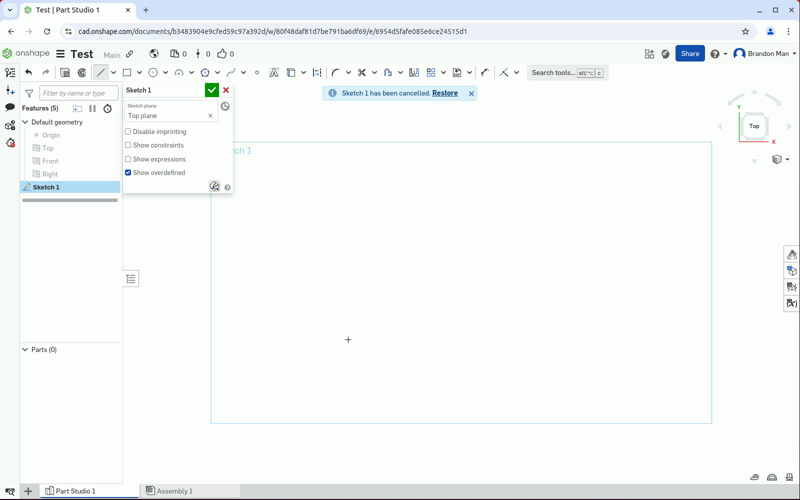
click(348, 339)
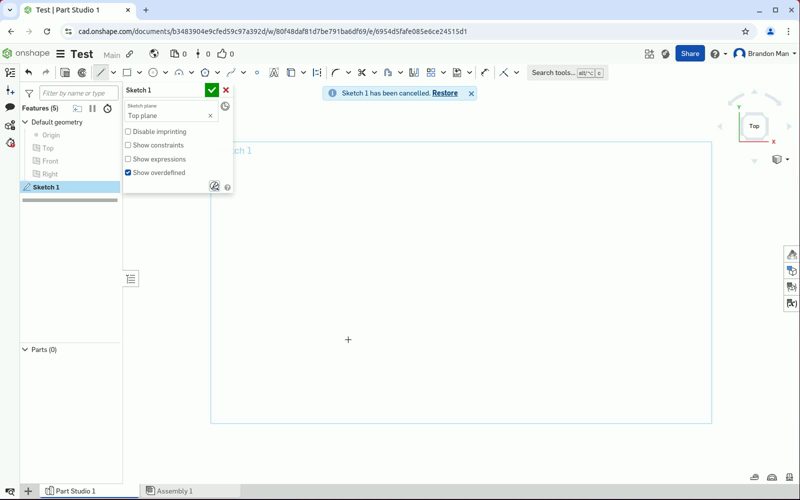
key_up(shift)
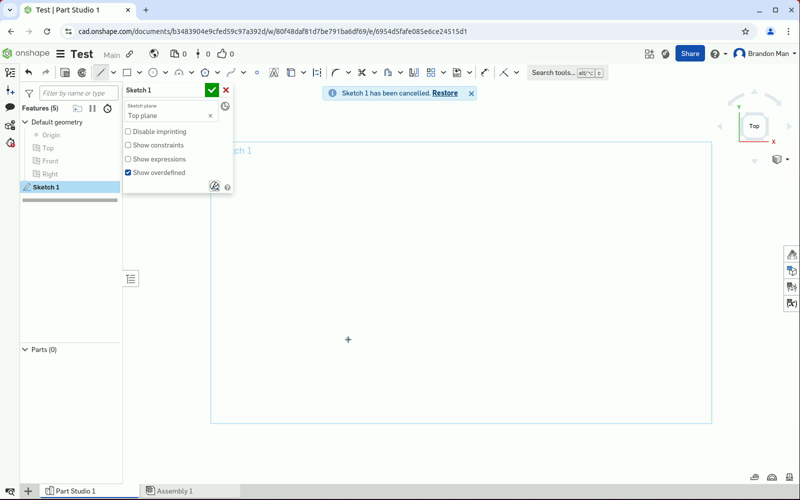
key_down(shift)
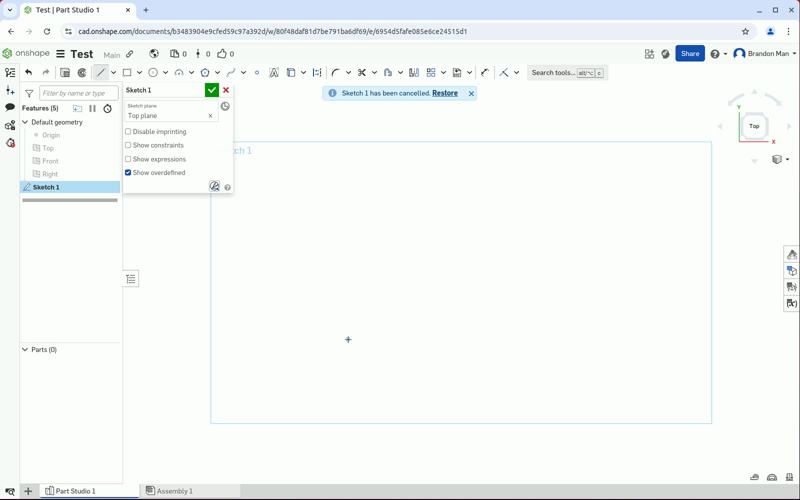
mouse_move(572, 339)
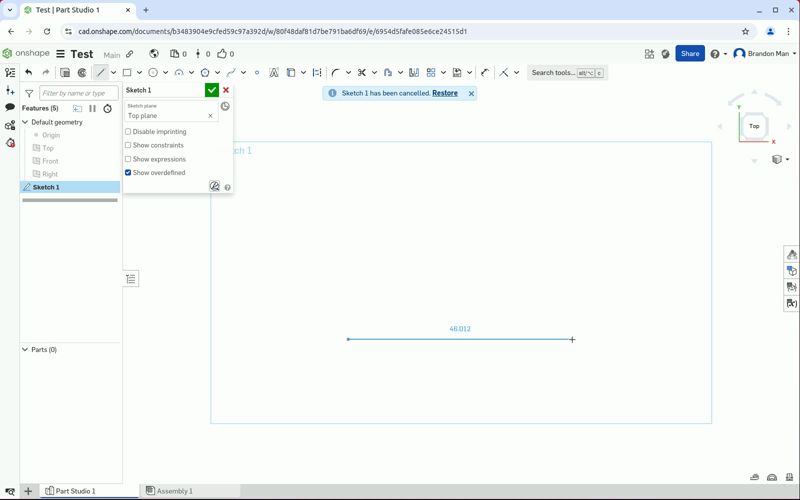
click(572, 339)
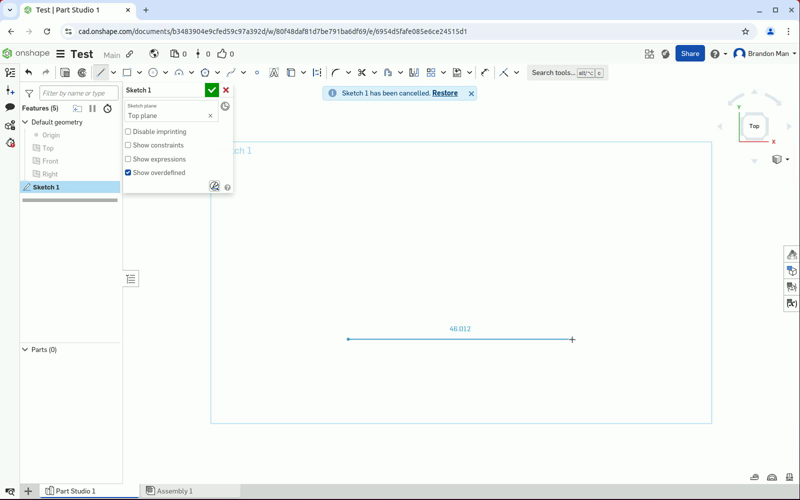
key_up(shift)
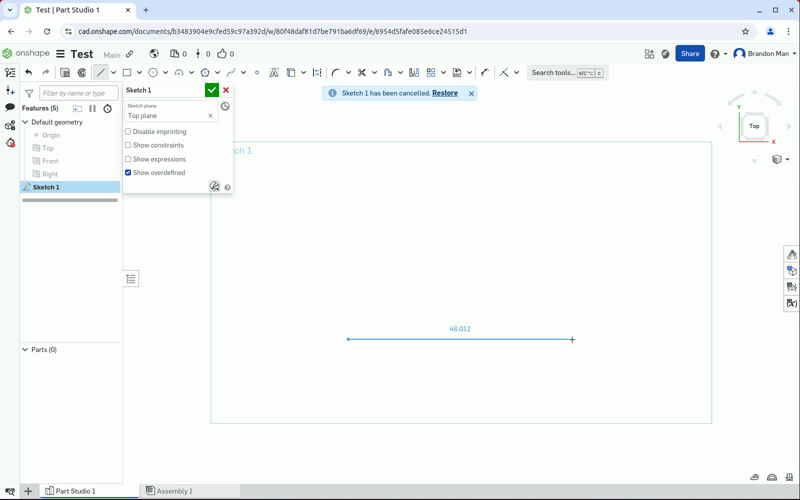
key_down(shift)
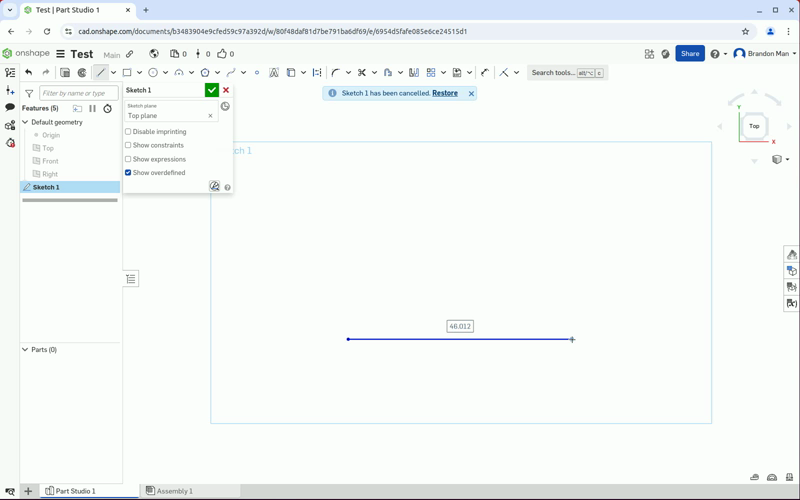
mouse_move(572, 226)
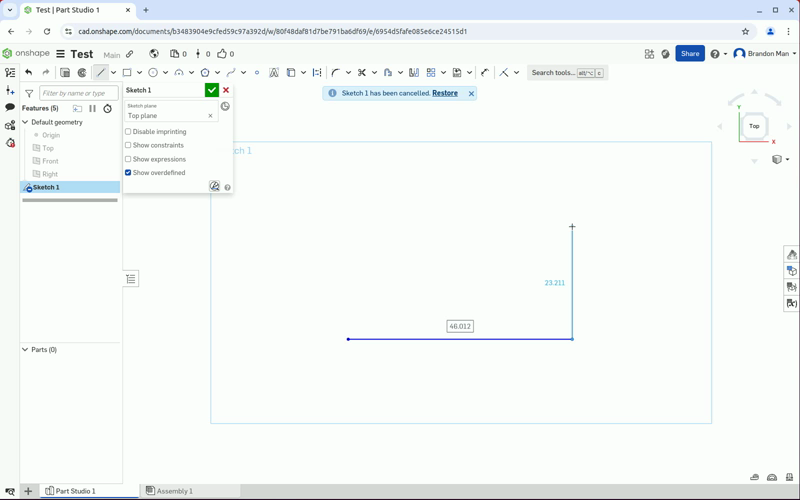
click(572, 226)
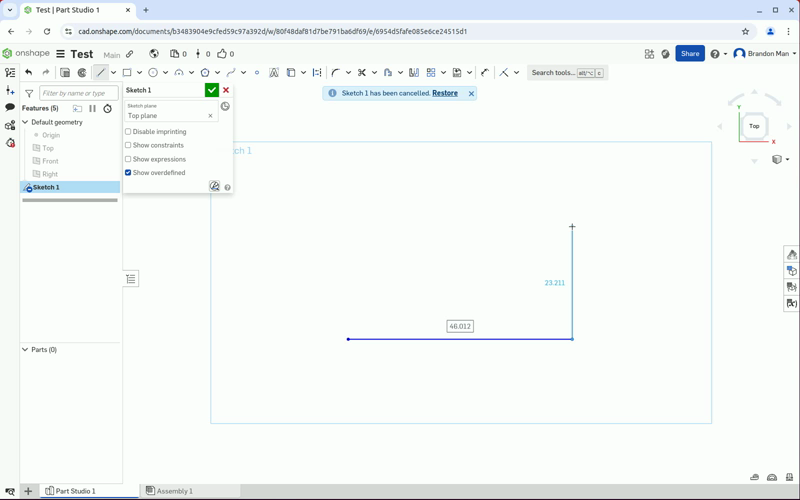
key_up(shift)
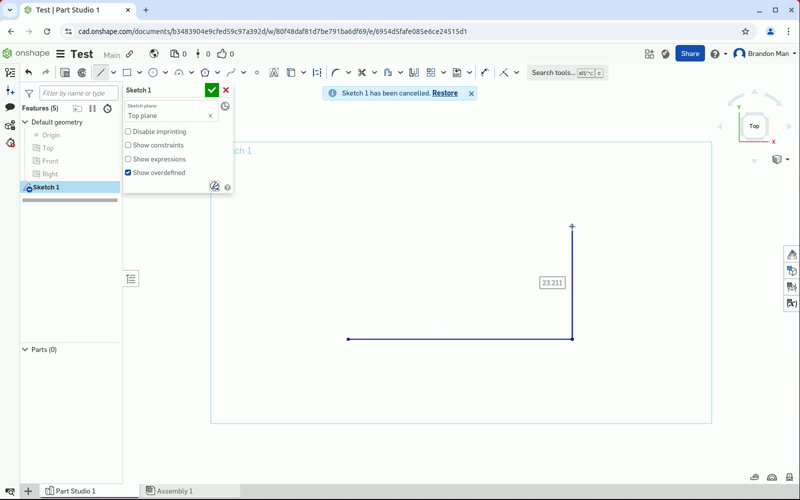
key_down(shift)
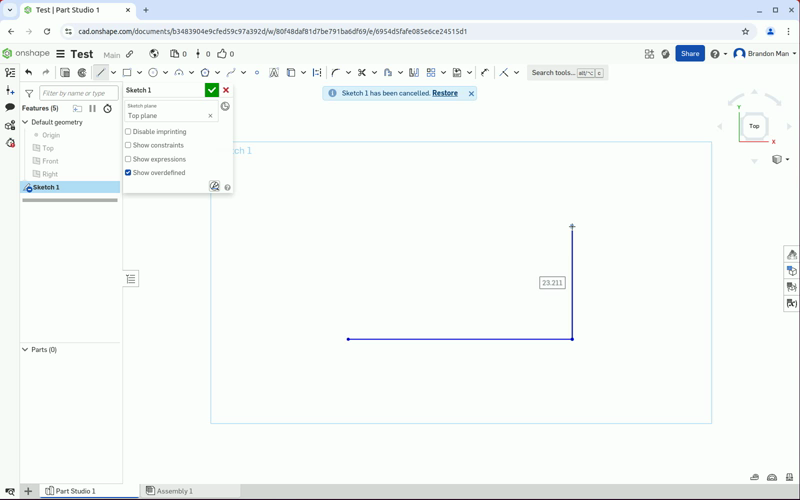
mouse_move(348, 226)
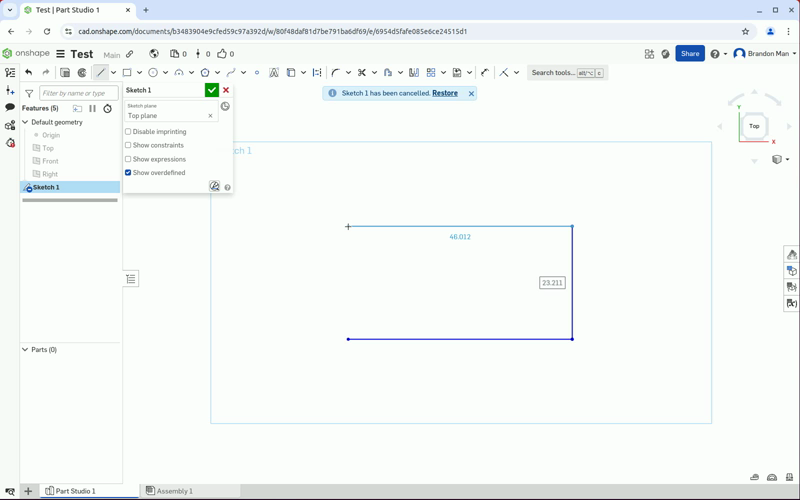
click(348, 226)
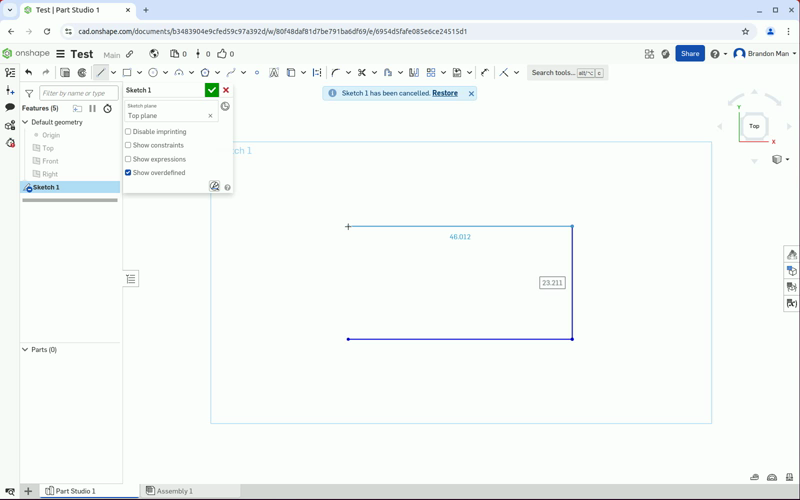
key_up(shift)
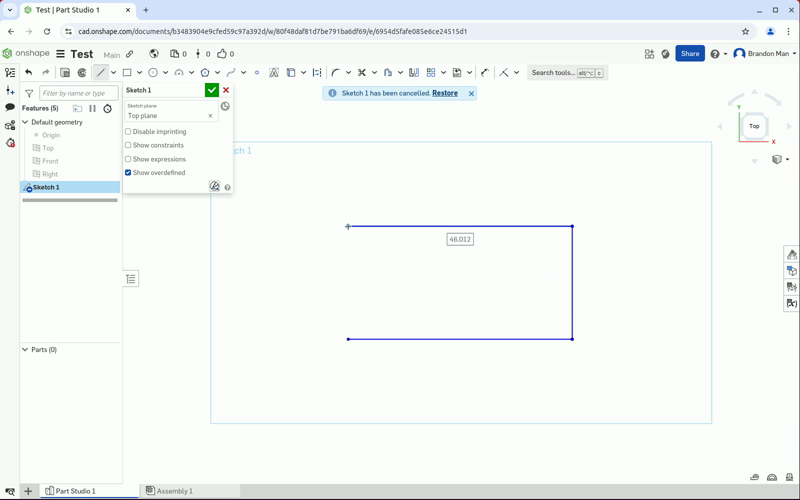
key_down(shift)
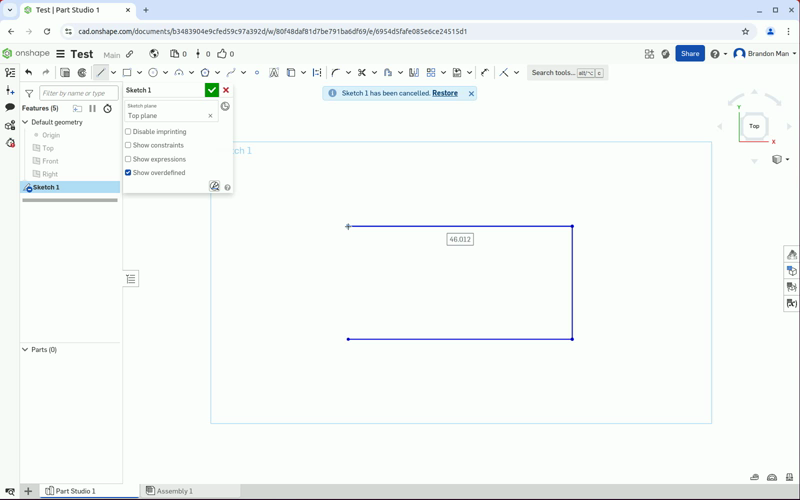
mouse_move(348, 339)
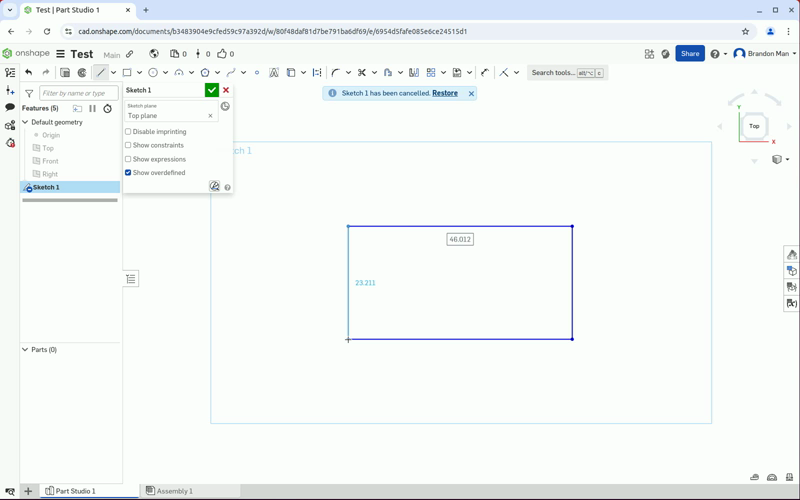
key_up(shift)
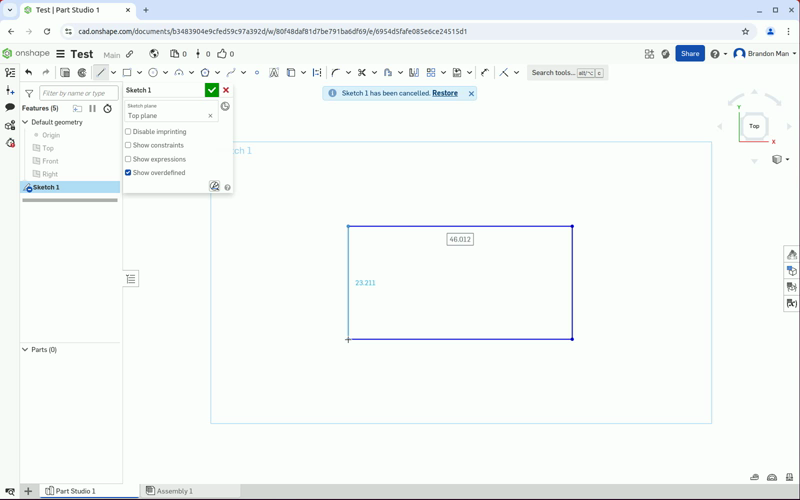
click(348, 339)
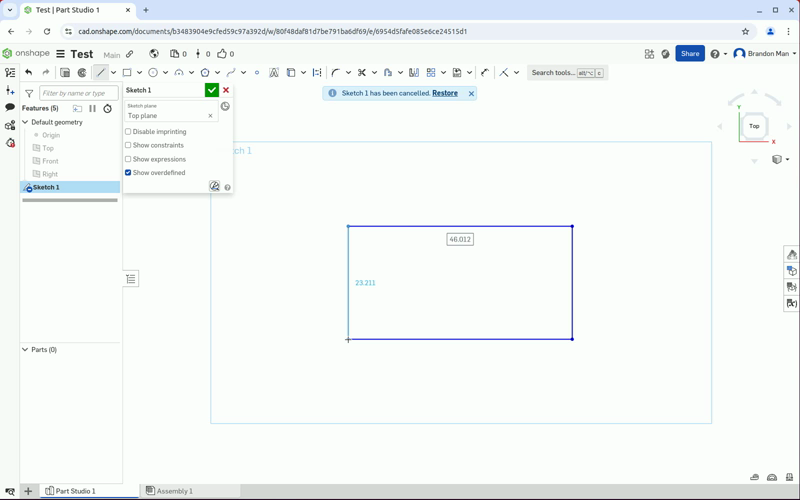
key(esc)
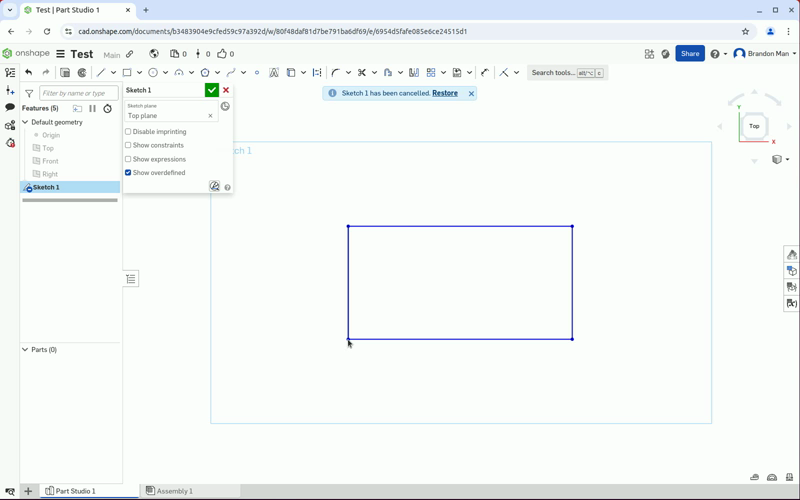
mouse_move(400, 263)
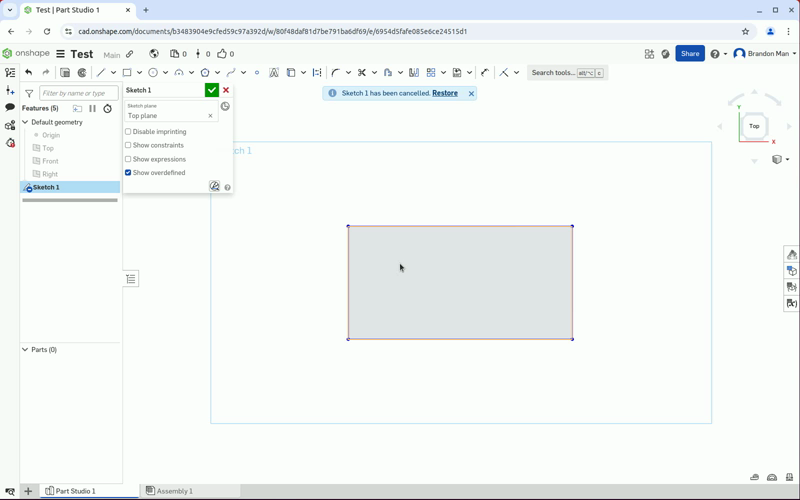
click(400, 263)
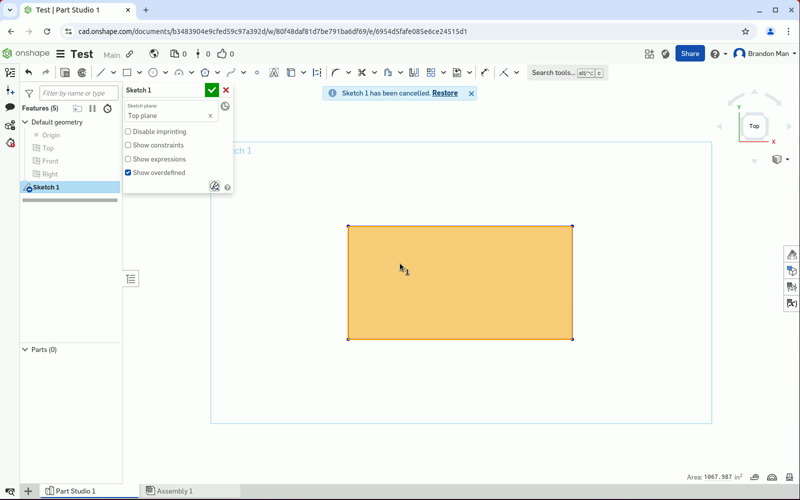
mouse_move(73, 352)
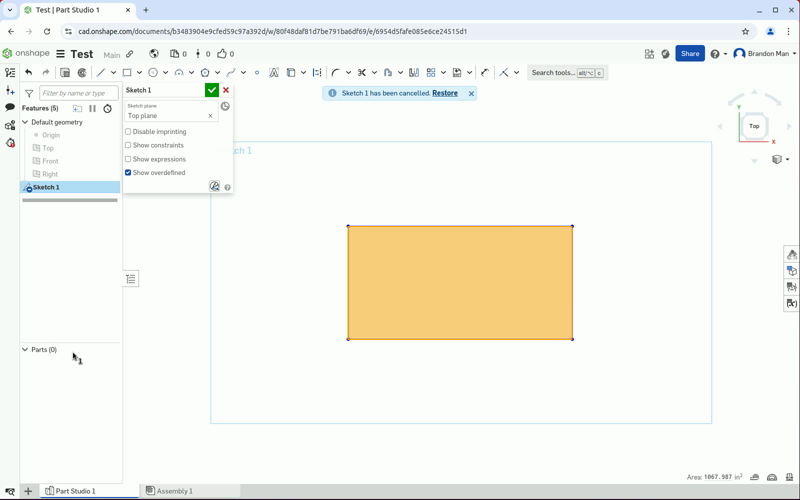
key(shift+y)
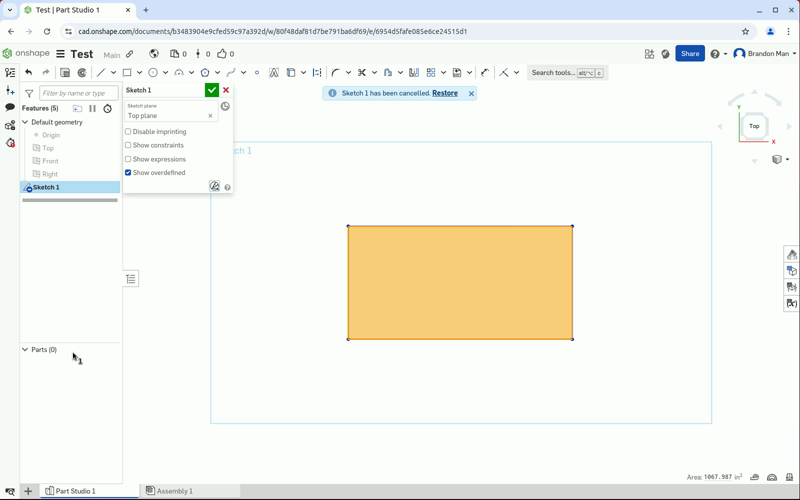
key(shift+e)
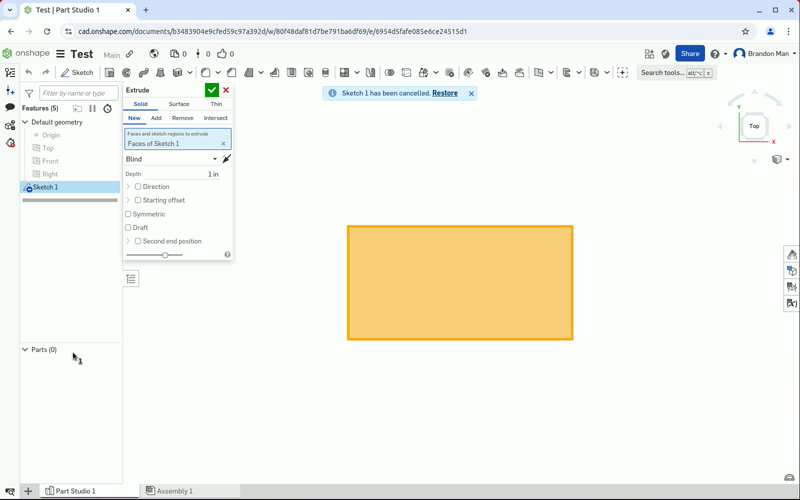
mouse_move(143, 106)
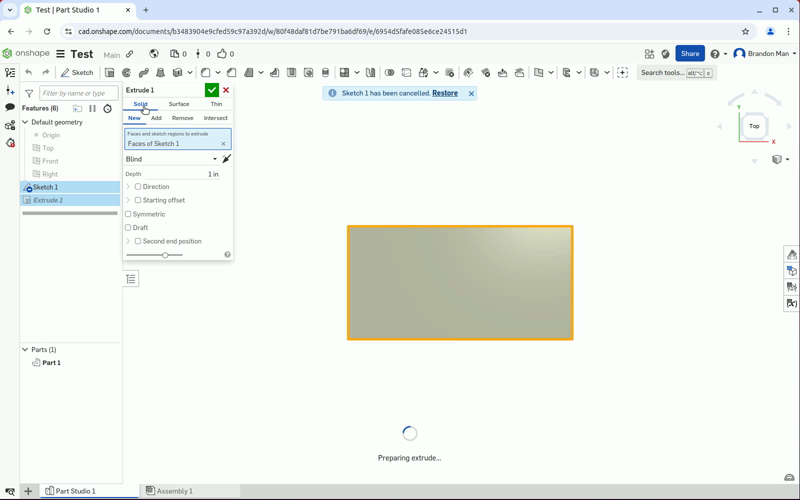
click(143, 106)
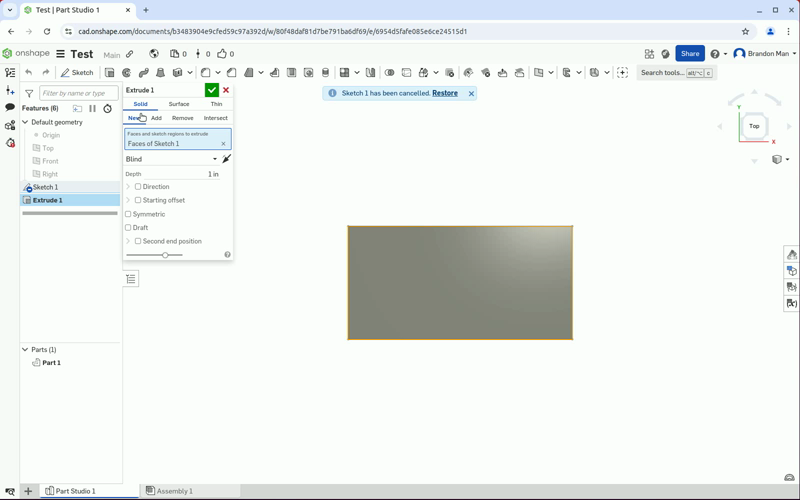
mouse_move(137, 120)
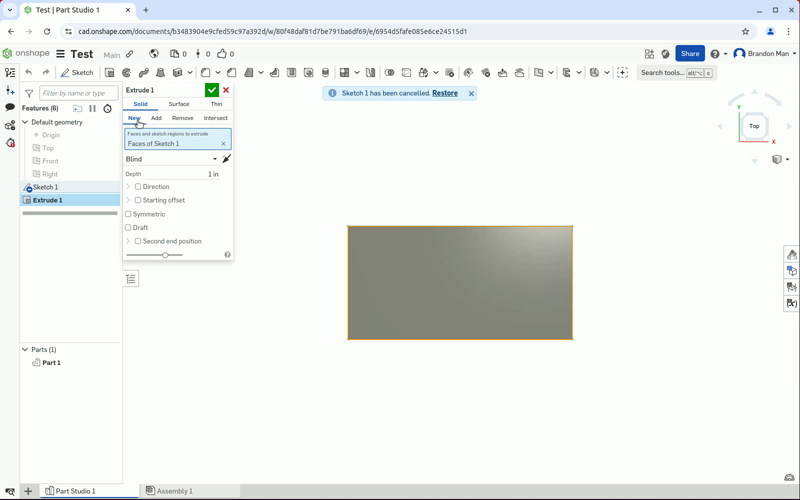
click(137, 120)
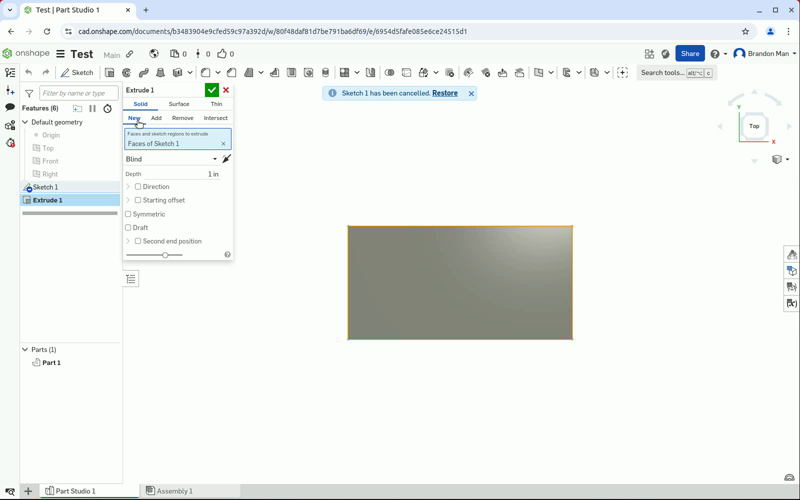
key(tab, 4)
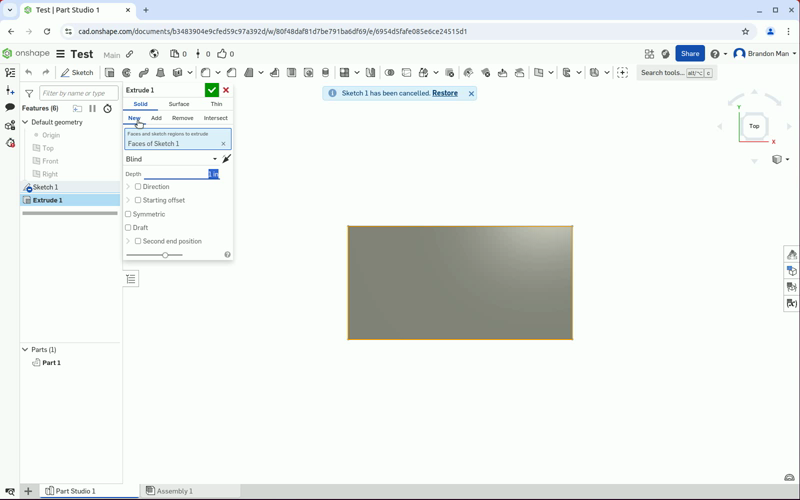
text(2.889)
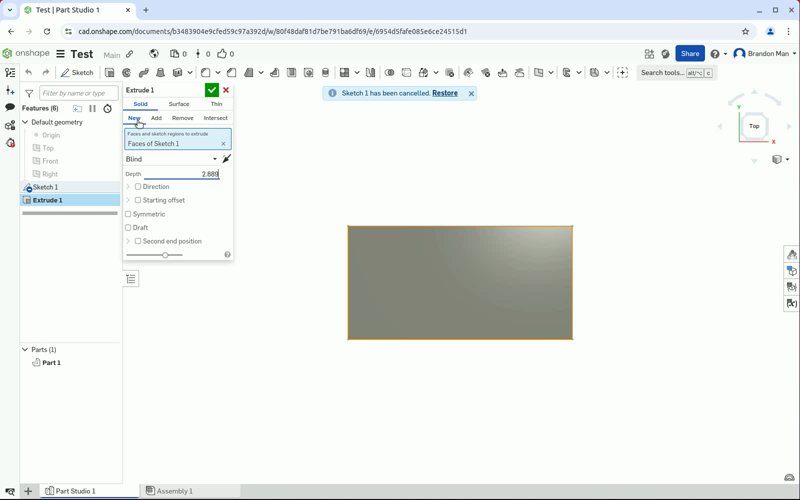
key(enter)
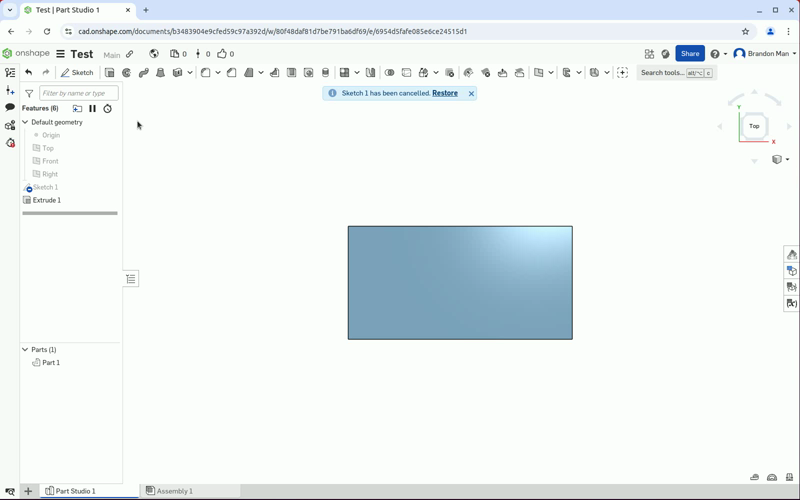
key(shift+h)
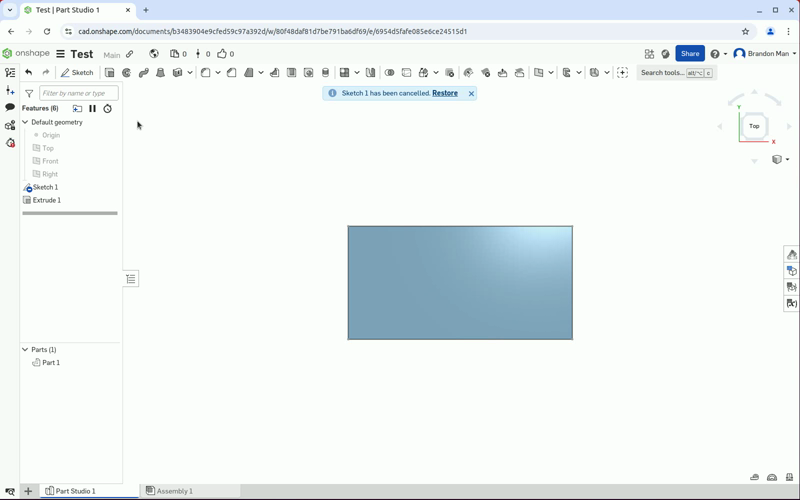
key(shift+h)
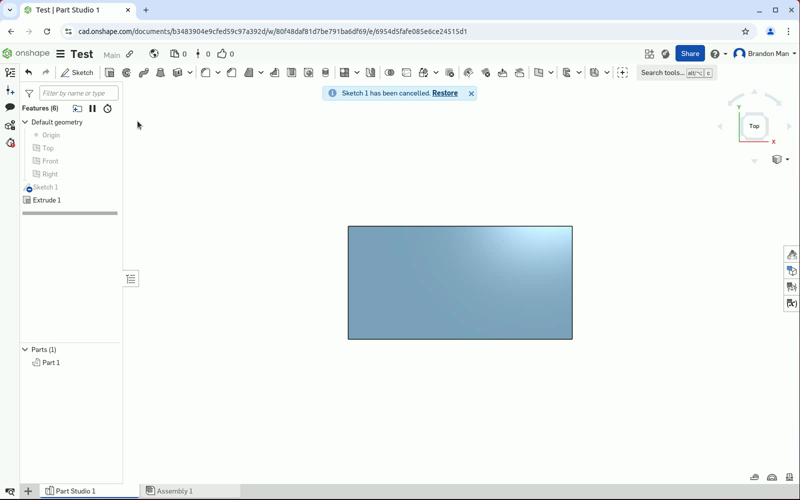
mouse_move(73, 189)
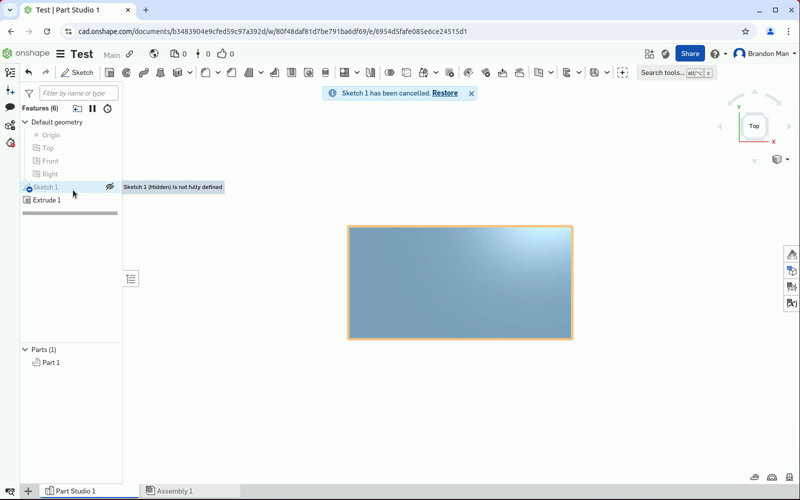
click(73, 189)
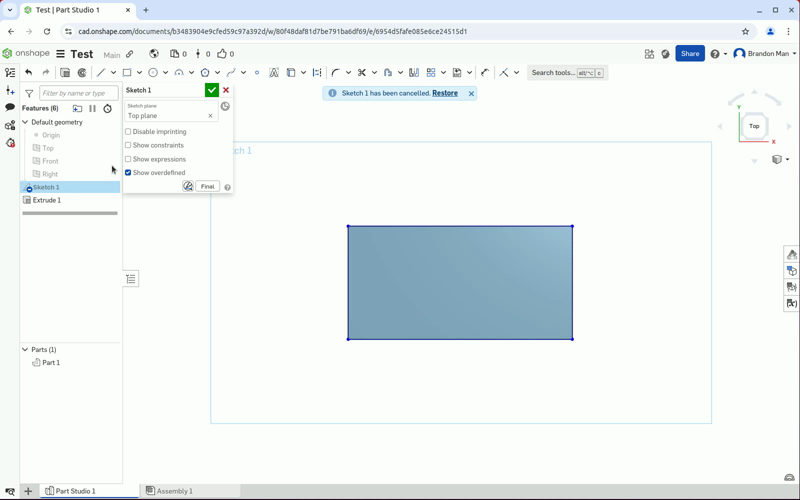
mouse_move(229, 92)
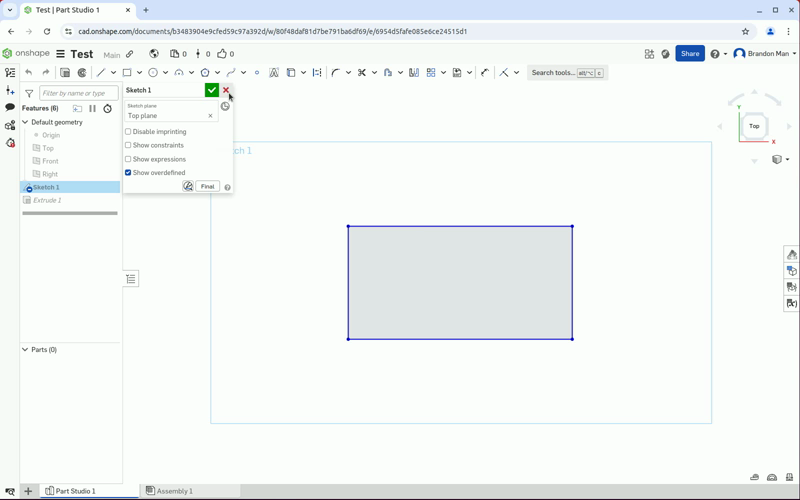
click(229, 92)
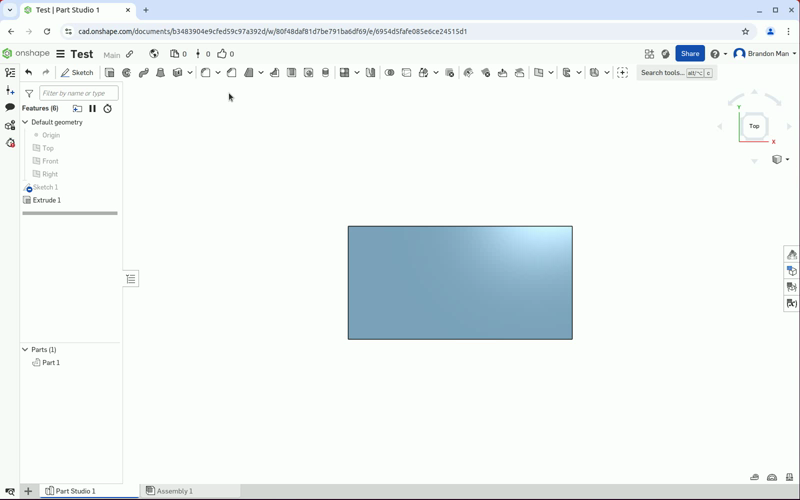
mouse_move(541, 75)
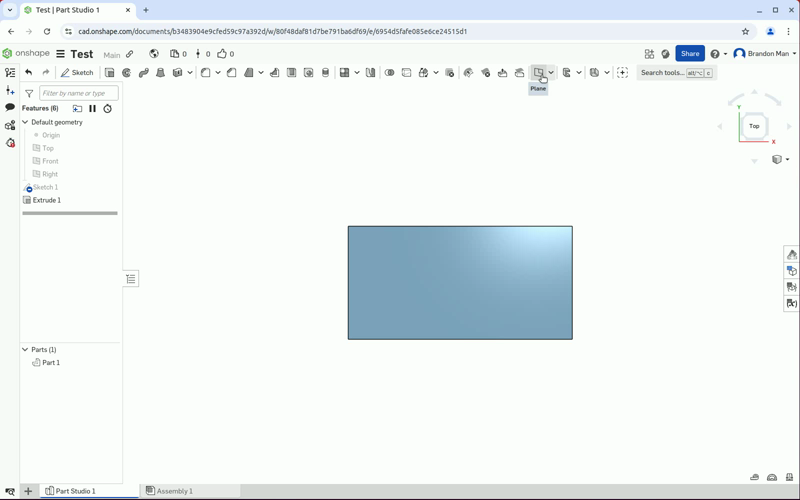
click(541, 75)
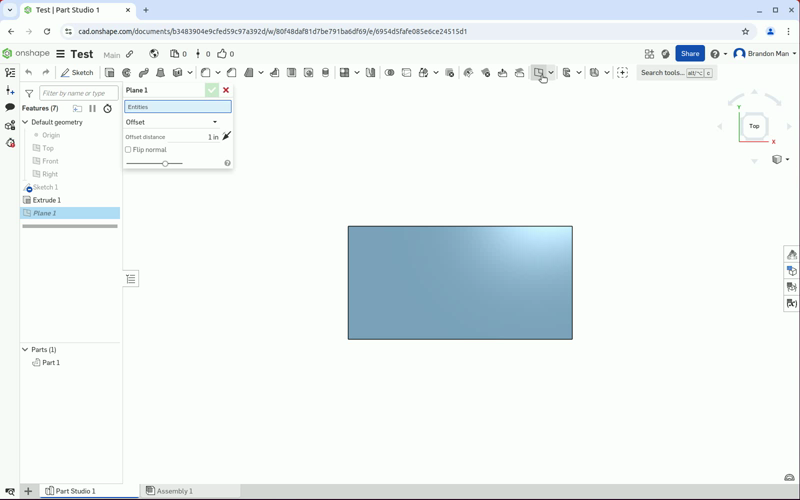
mouse_move(73, 150)
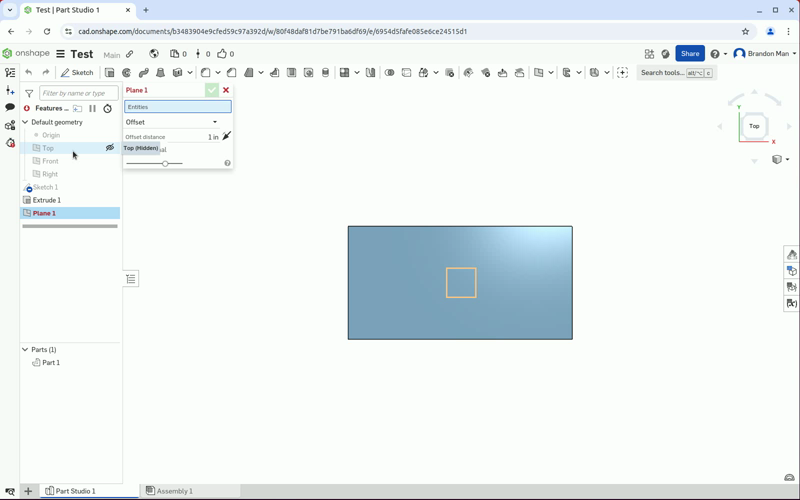
click(73, 150)
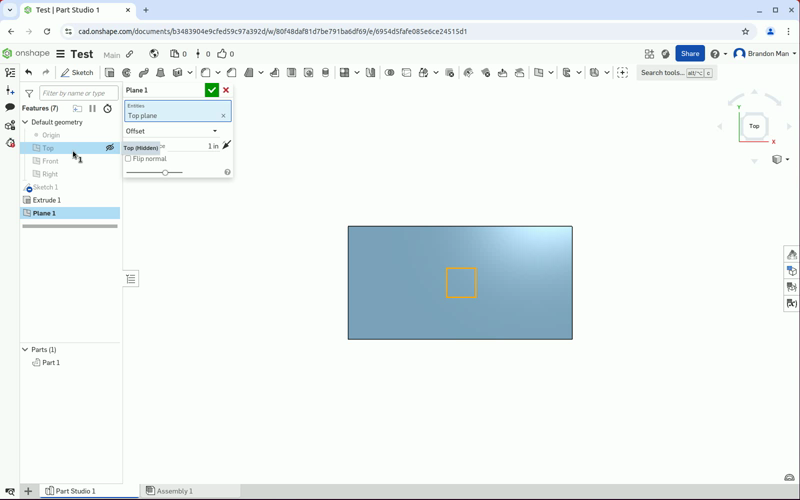
key(tab, 2)
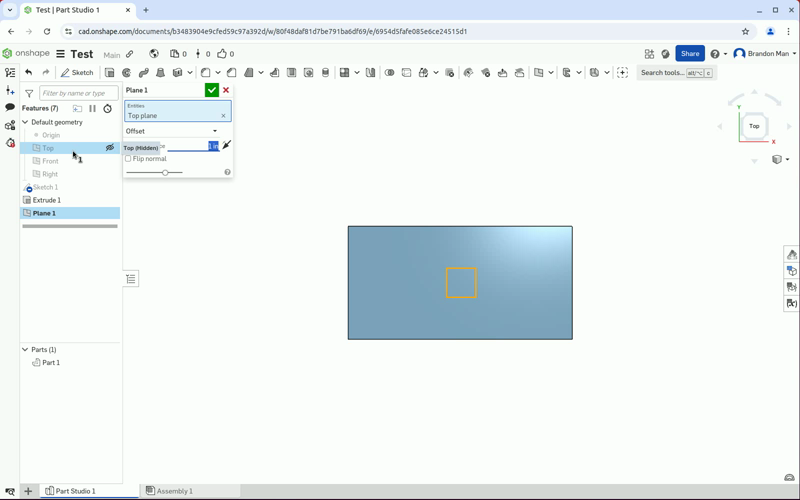
text(2.896)
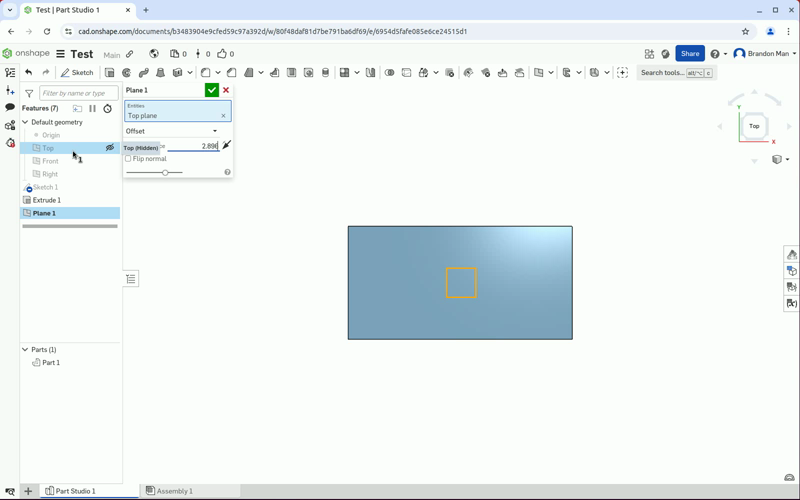
key(enter, 2)
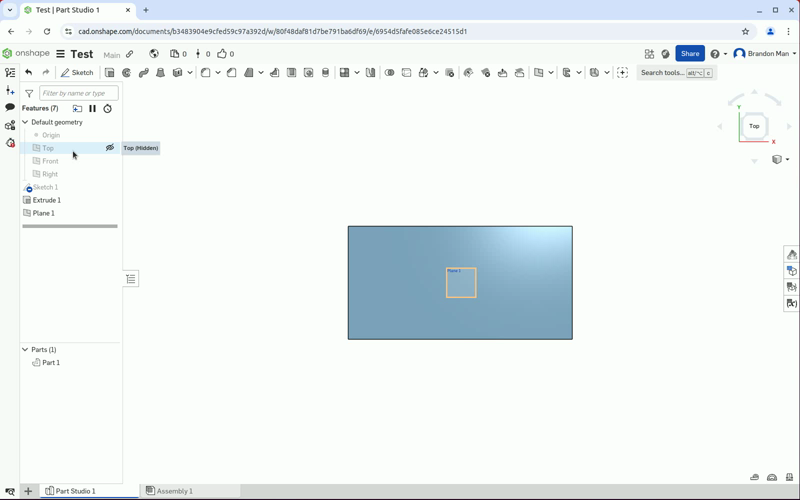
key(shift+s)
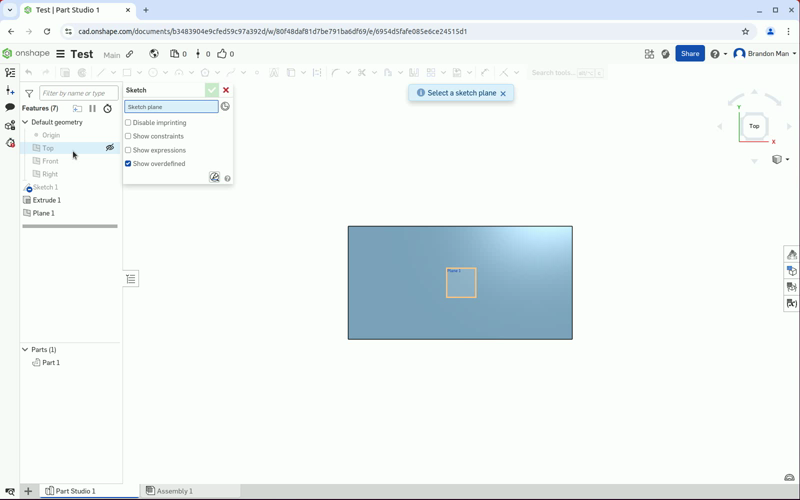
mouse_move(73, 215)
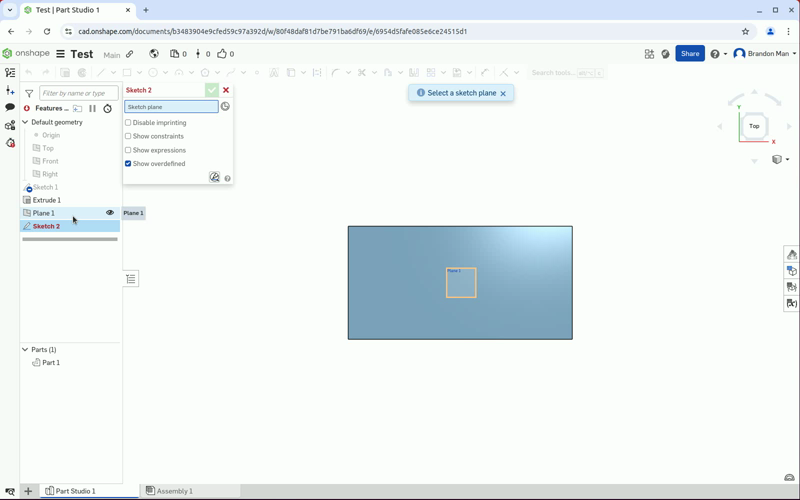
click(73, 215)
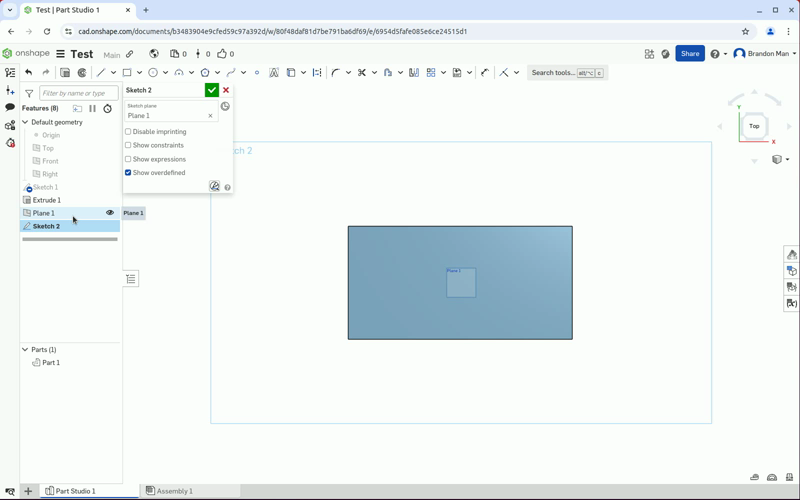
mouse_move(73, 352)
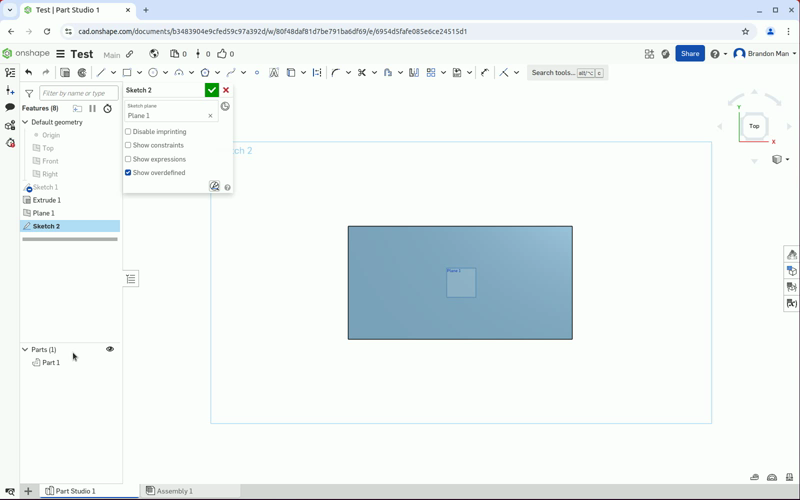
key(y)
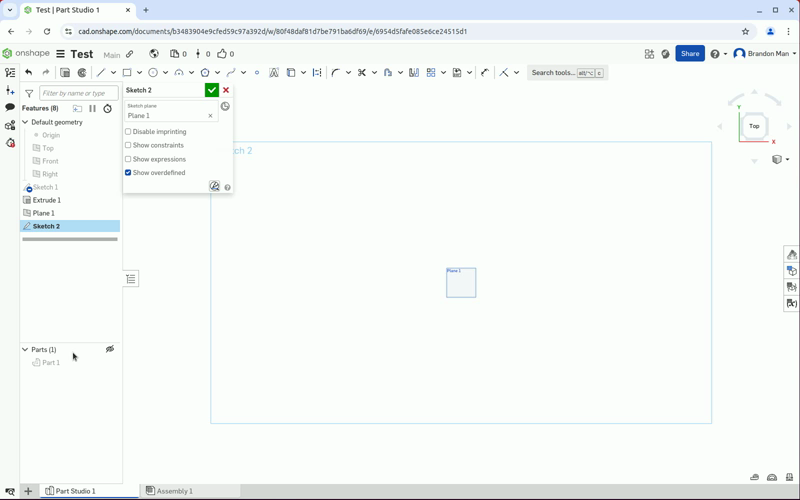
key(l)
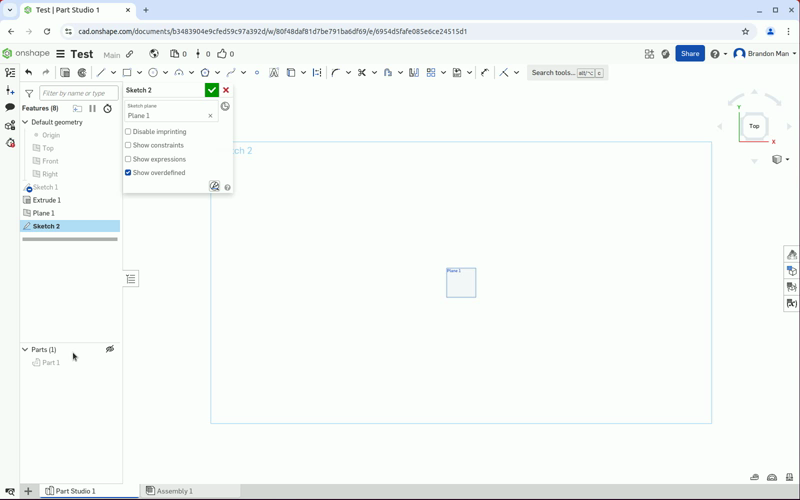
key_down(shift)
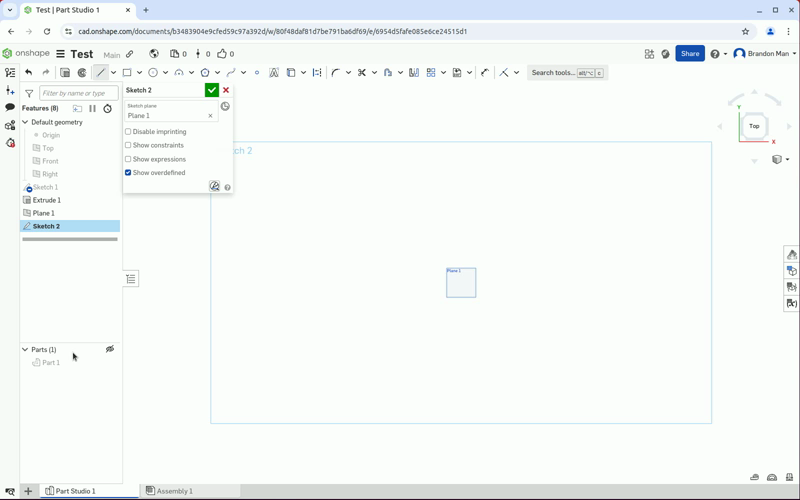
mouse_move(423, 303)
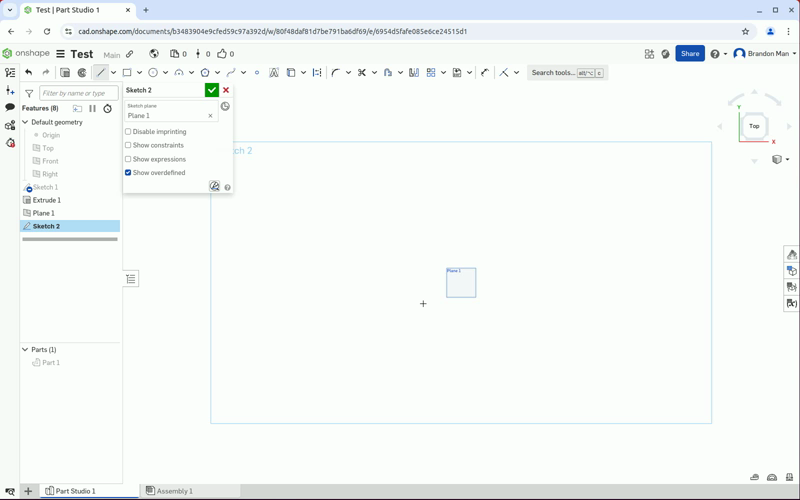
click(423, 303)
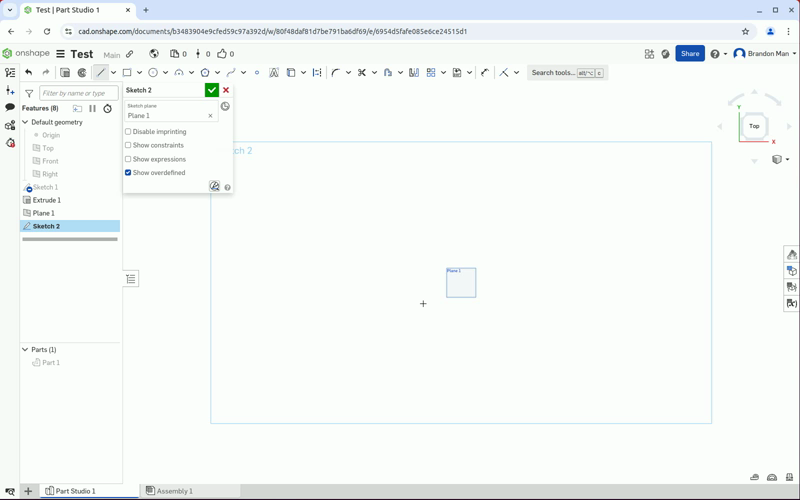
key_up(shift)
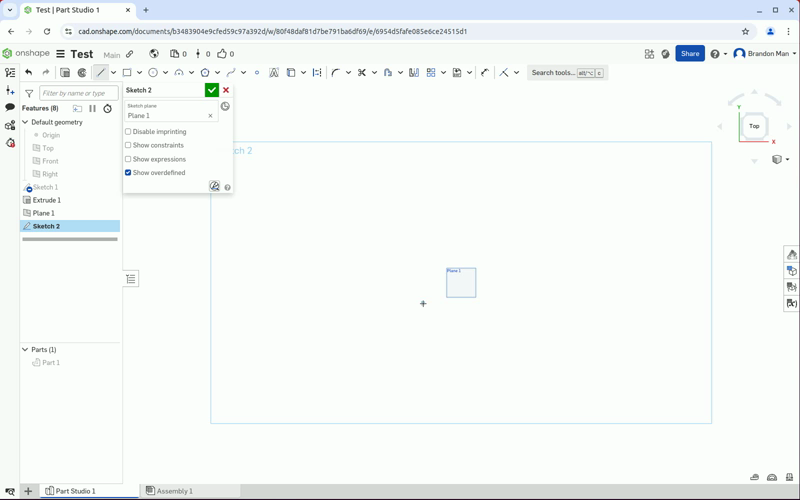
key_down(shift)
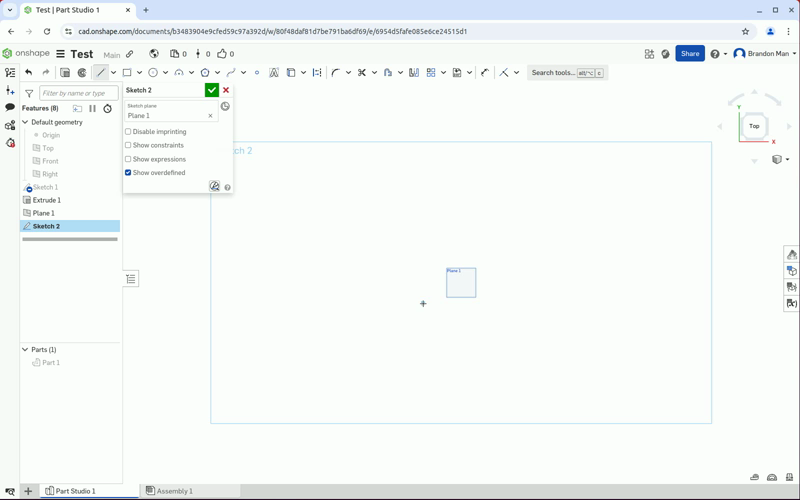
mouse_move(498, 303)
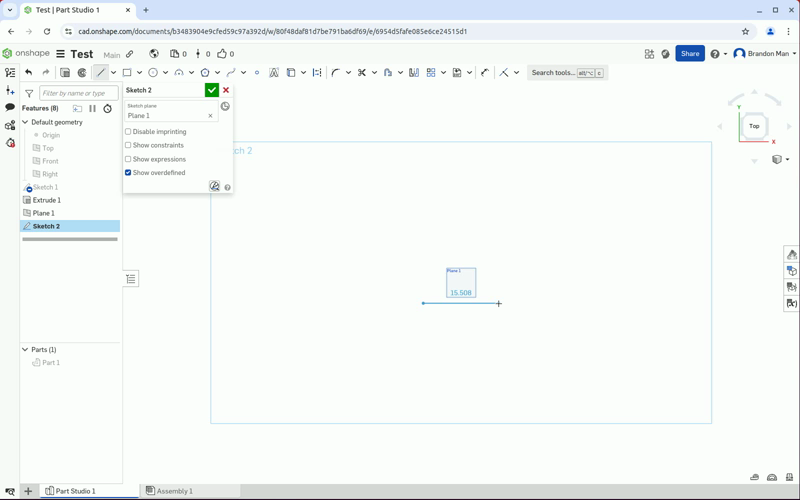
click(498, 303)
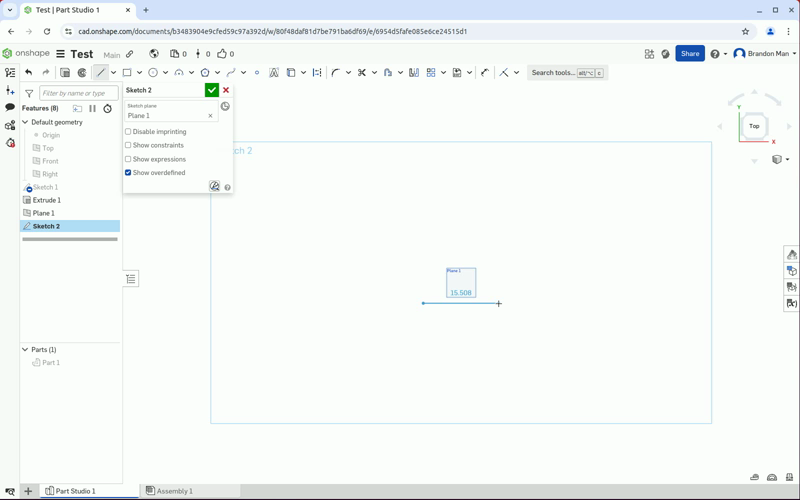
key_up(shift)
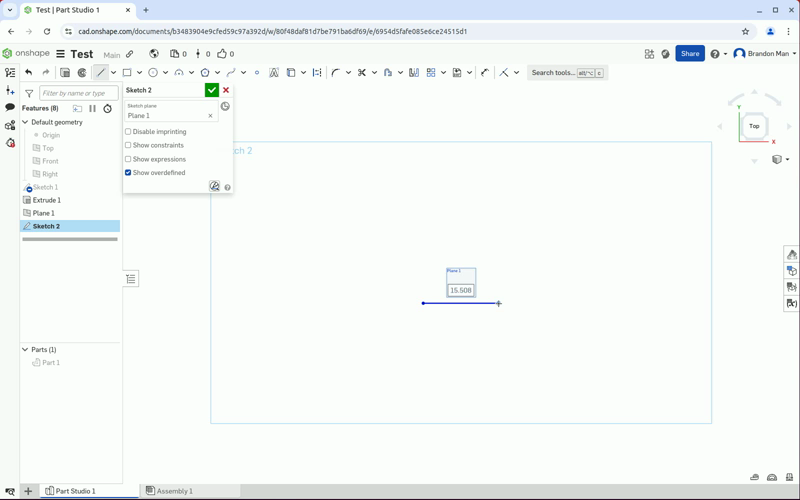
key_down(shift)
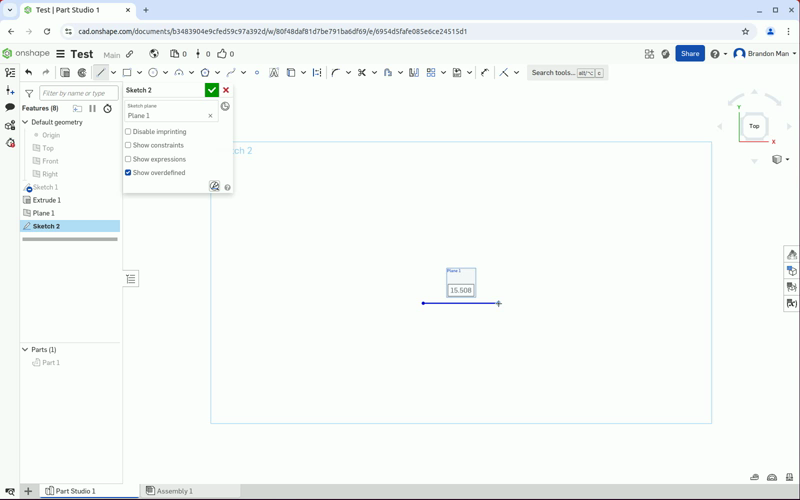
mouse_move(528, 303)
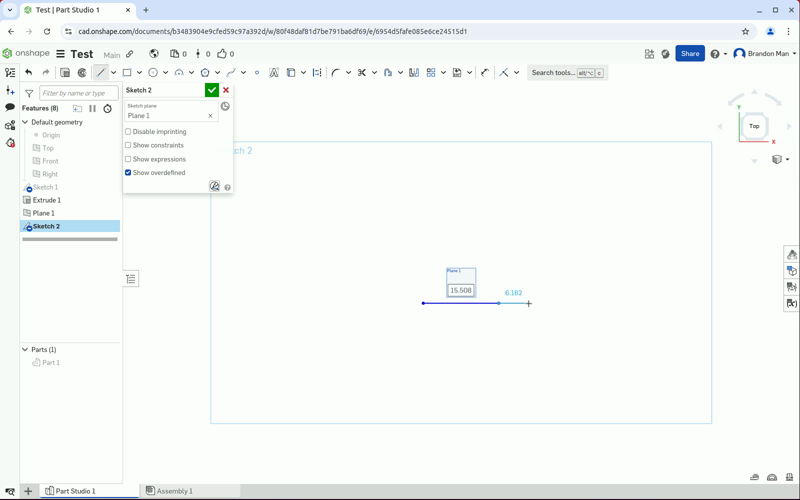
mouse_move(498, 294)
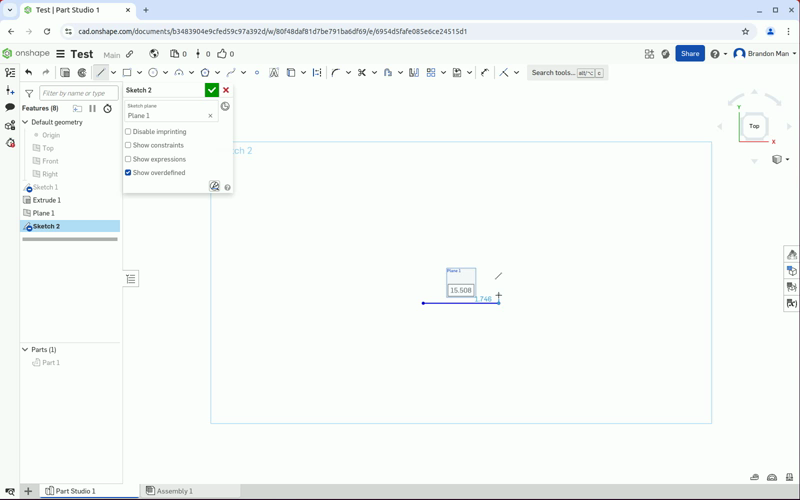
click(498, 294)
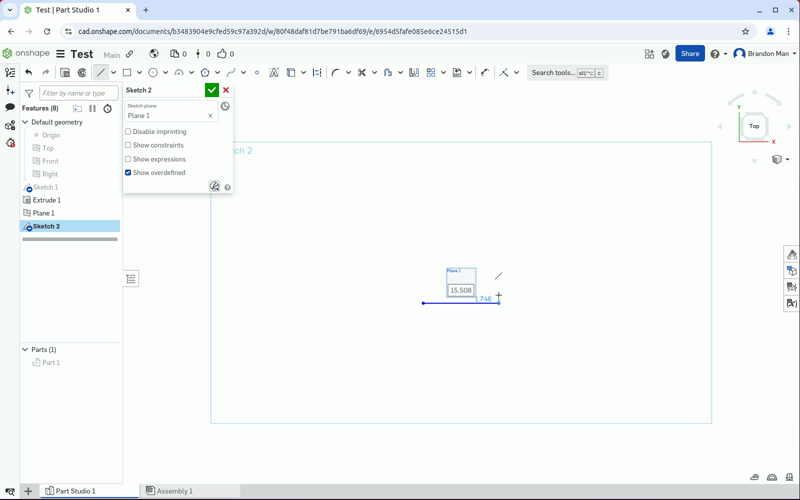
key_up(shift)
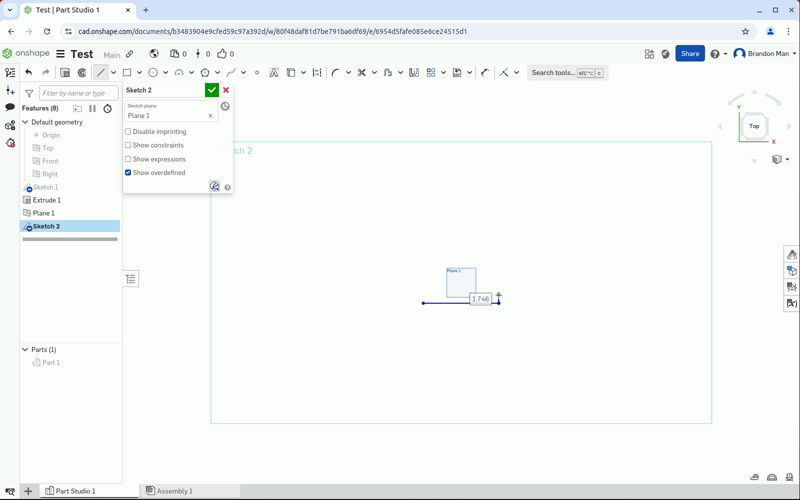
key_down(shift)
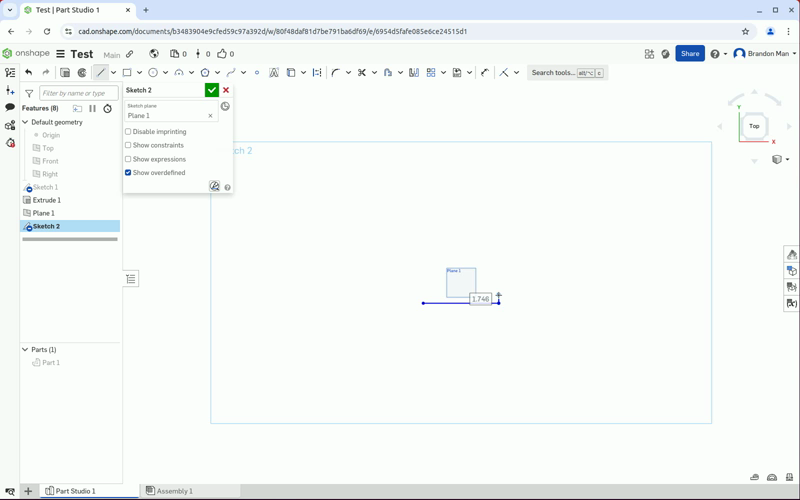
mouse_move(423, 294)
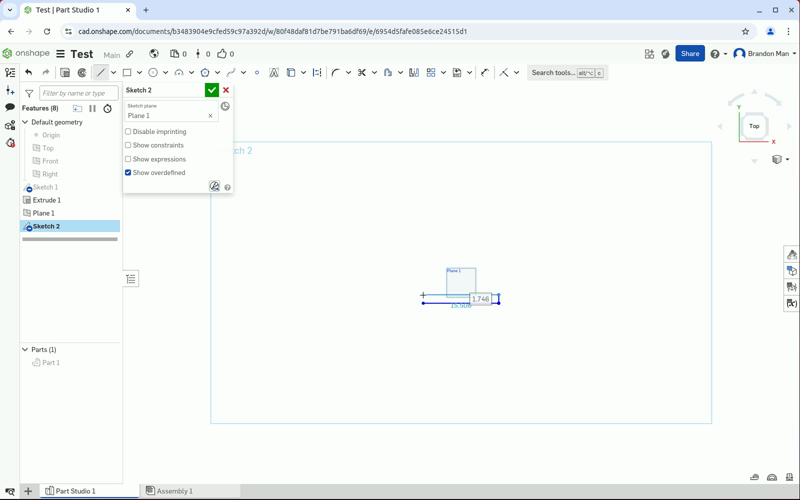
click(423, 294)
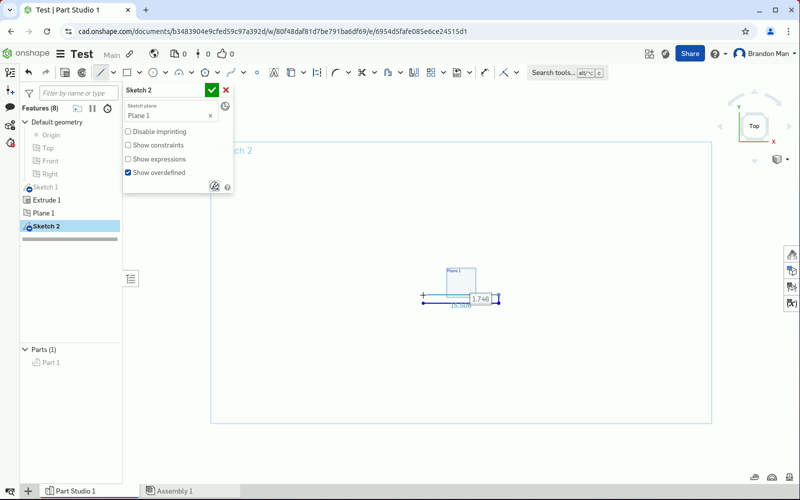
key_up(shift)
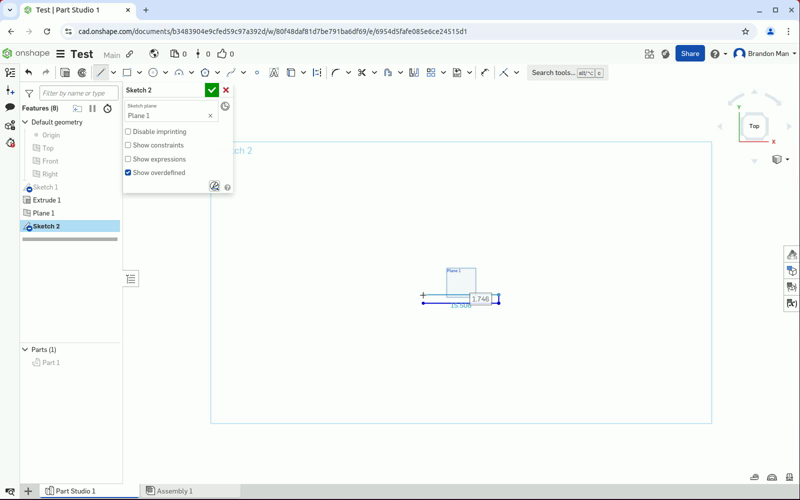
mouse_move(453, 294)
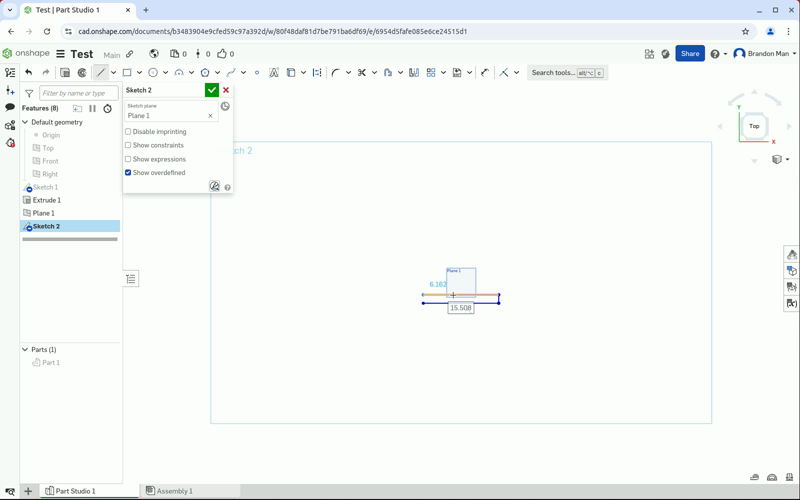
key_down(shift)
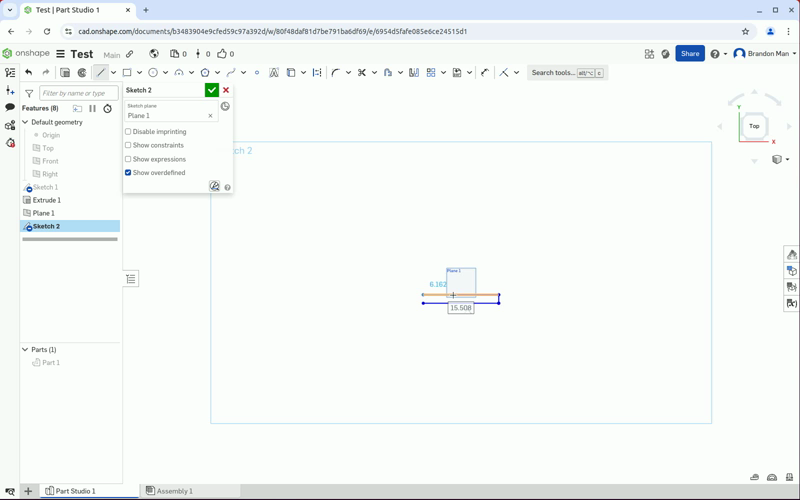
mouse_move(423, 303)
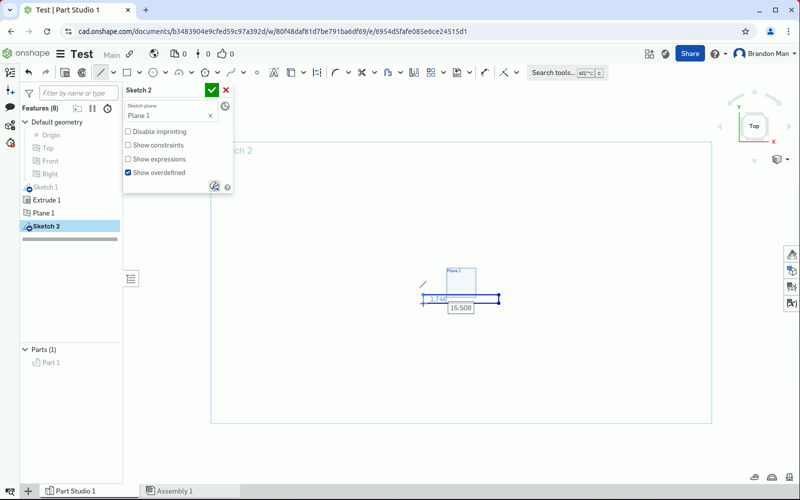
key_up(shift)
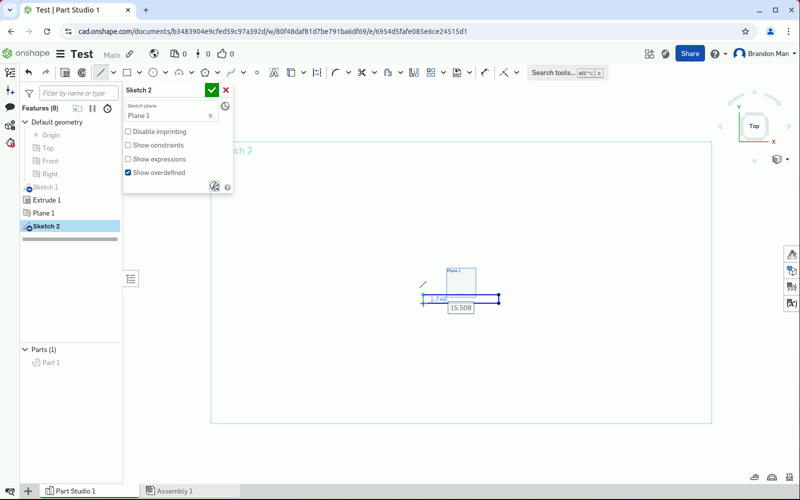
click(423, 303)
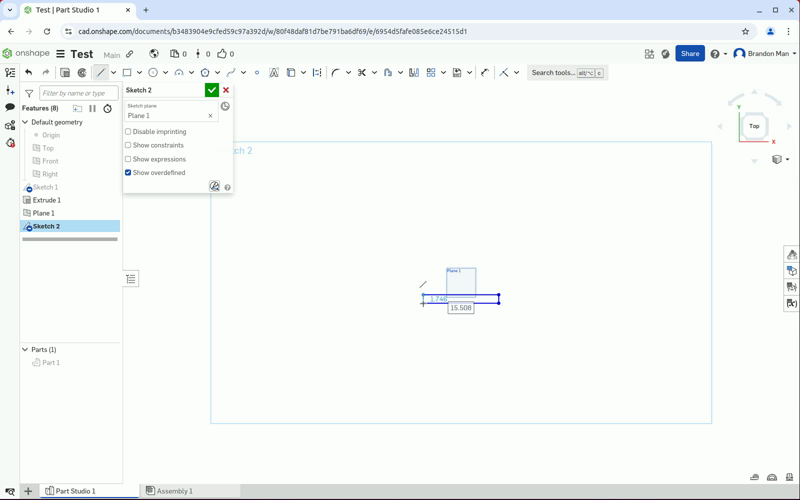
key(esc)
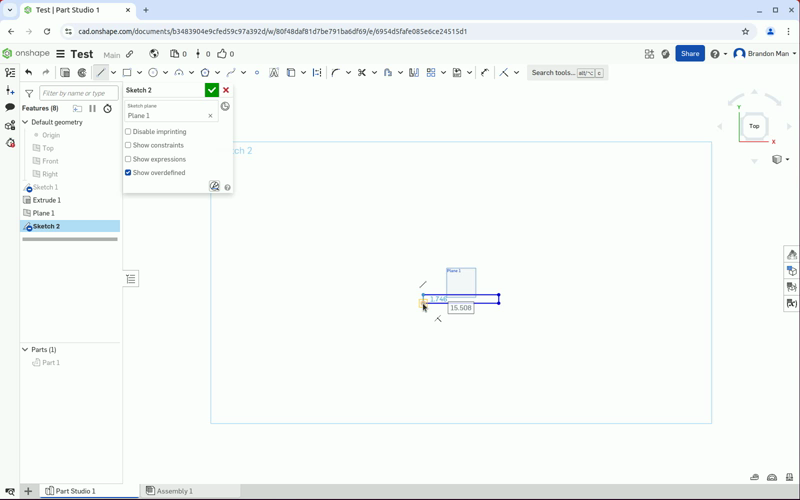
mouse_move(458, 298)
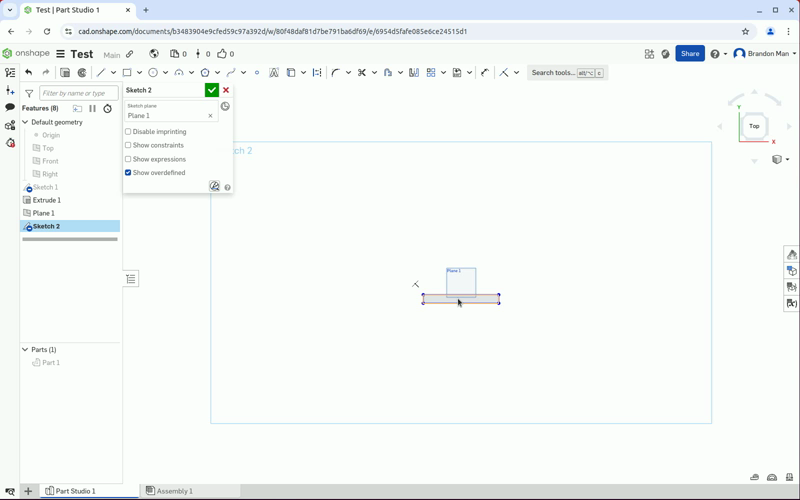
scroll(6)
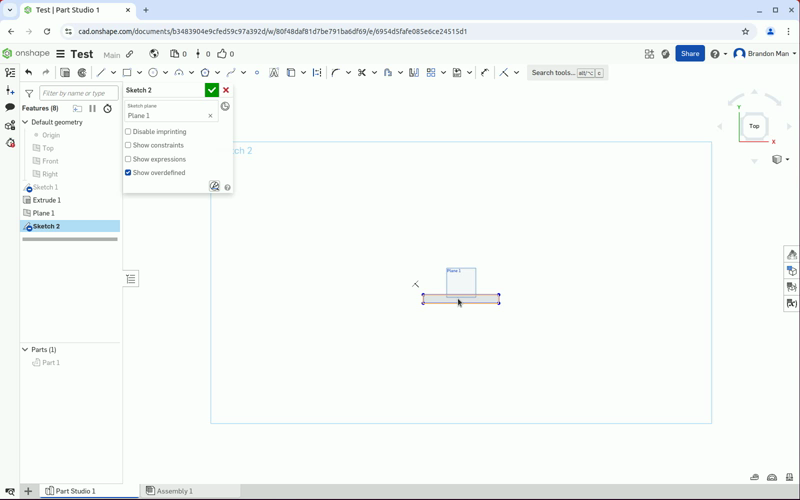
scroll(6)
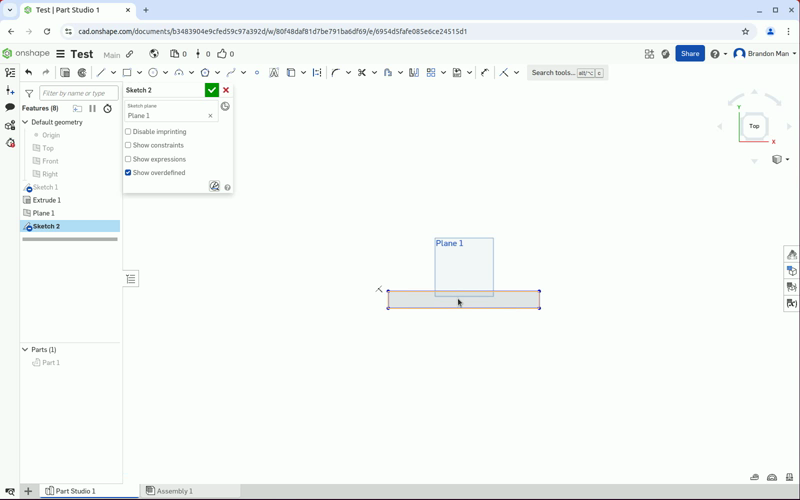
scroll(6)
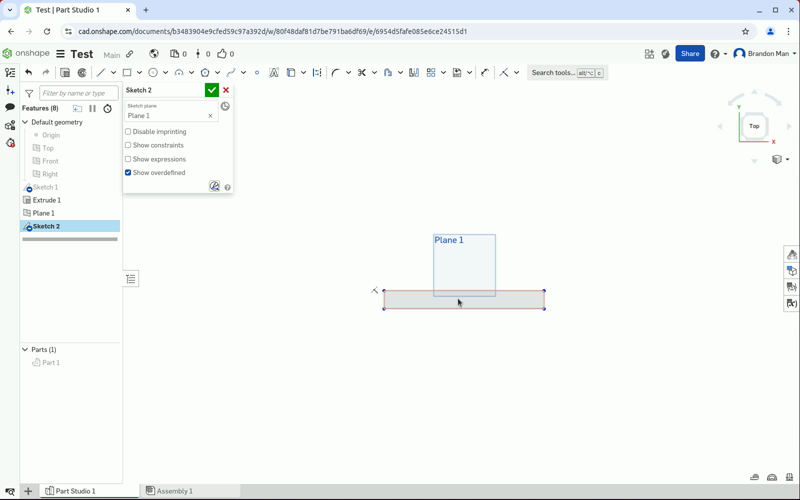
scroll(6)
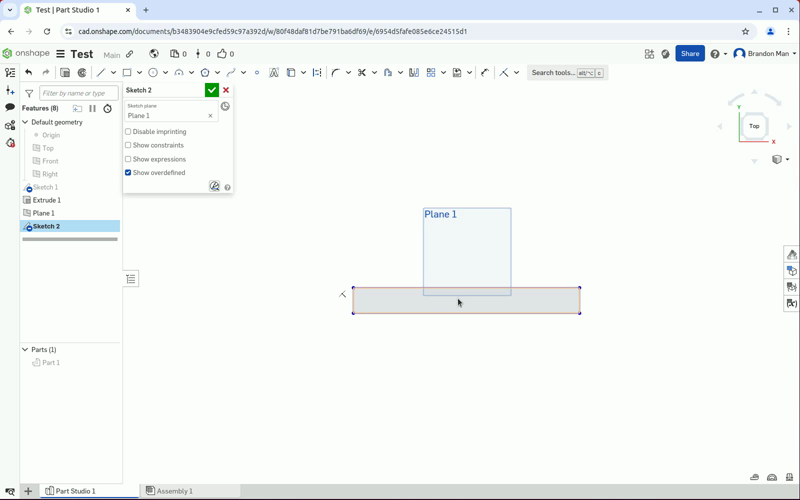
scroll(6)
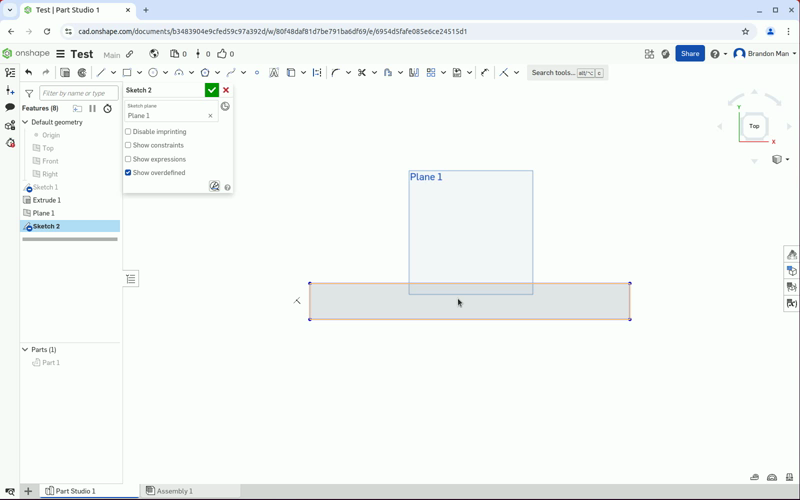
scroll(6)
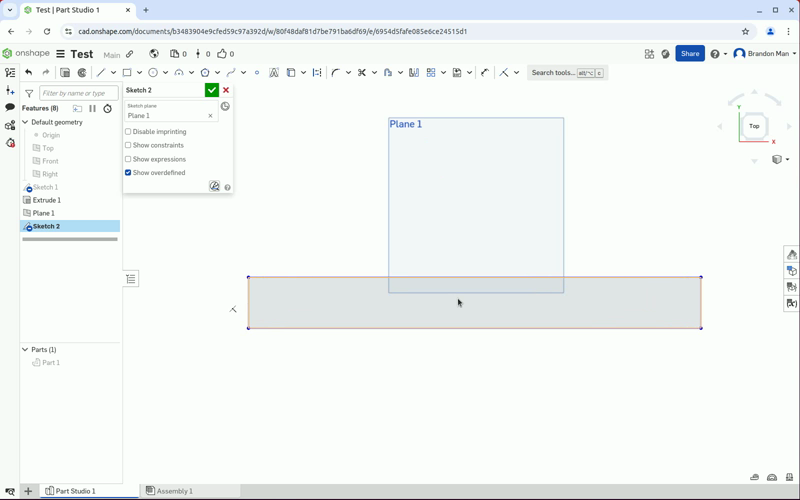
scroll(6)
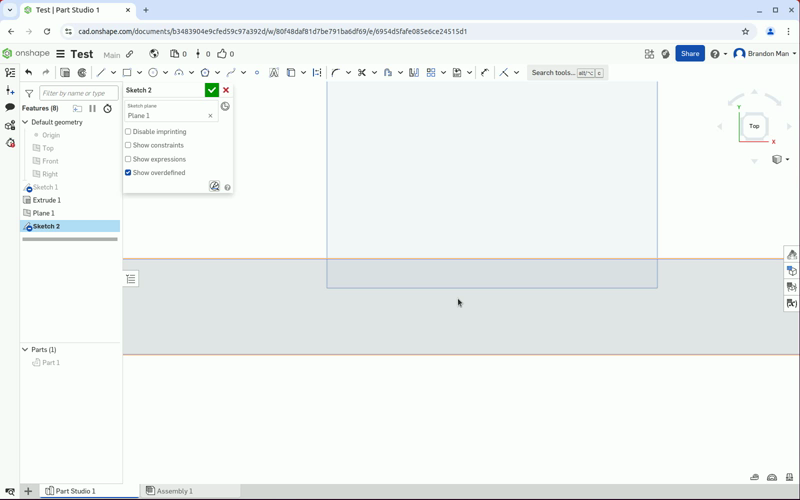
click(458, 298)
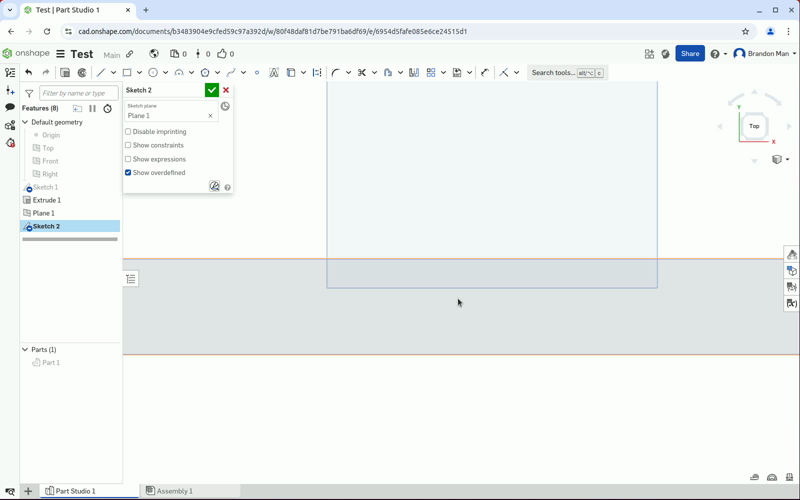
scroll(-6)
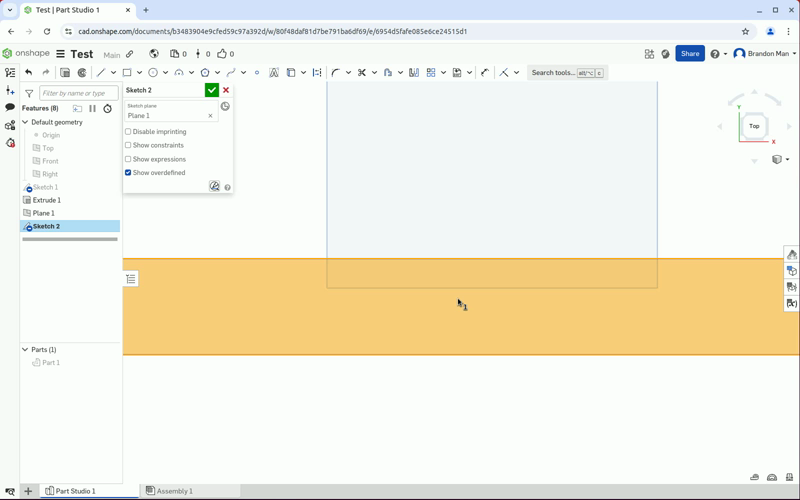
scroll(-6)
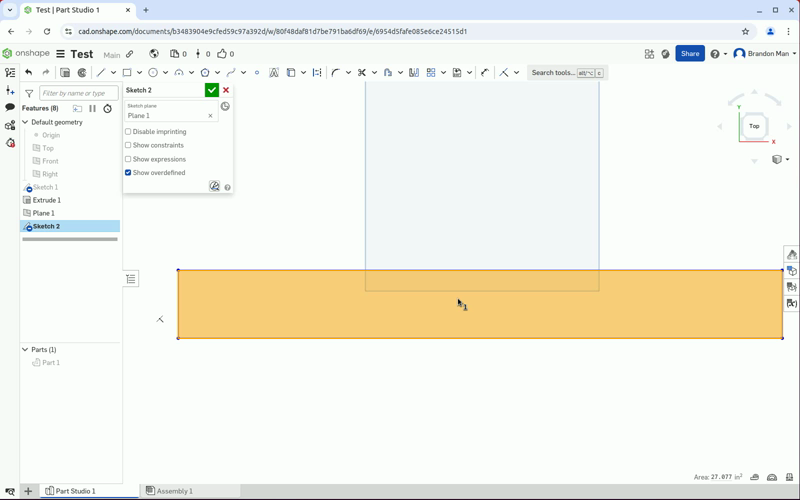
scroll(-6)
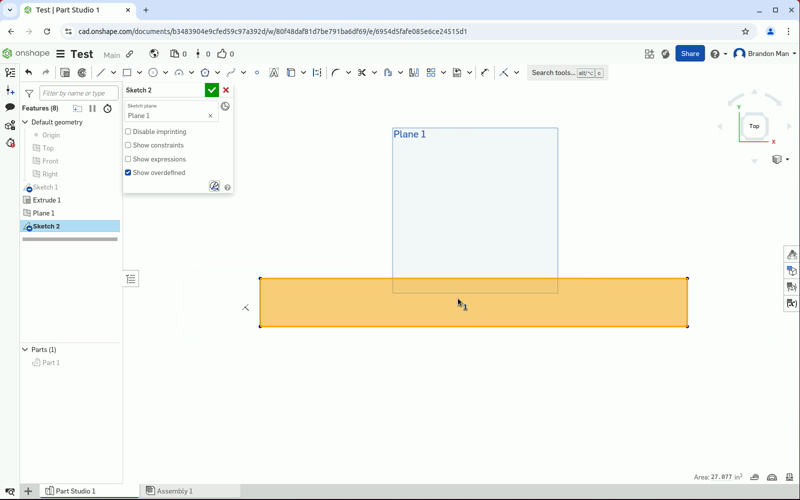
scroll(-6)
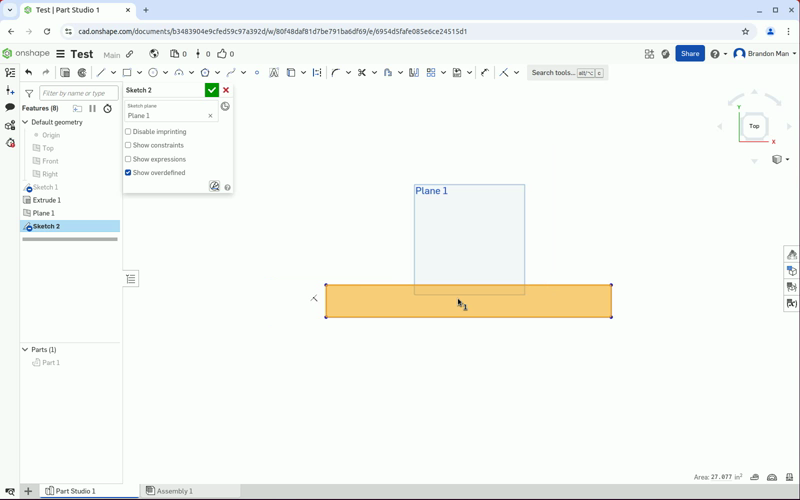
scroll(-6)
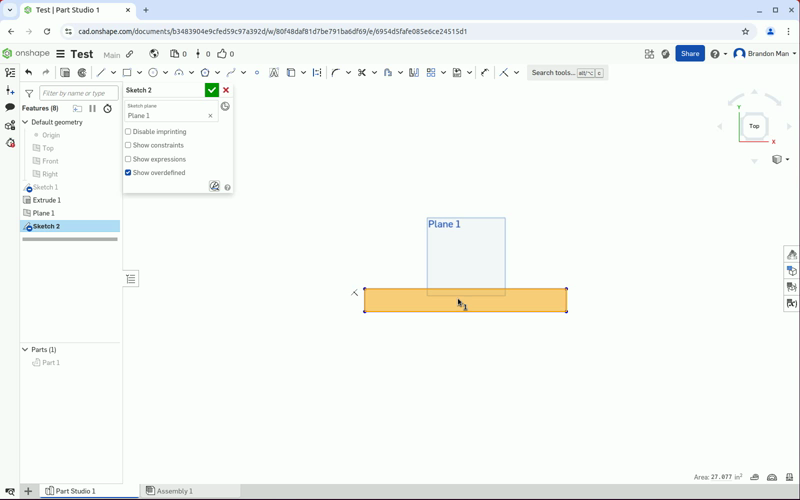
scroll(-6)
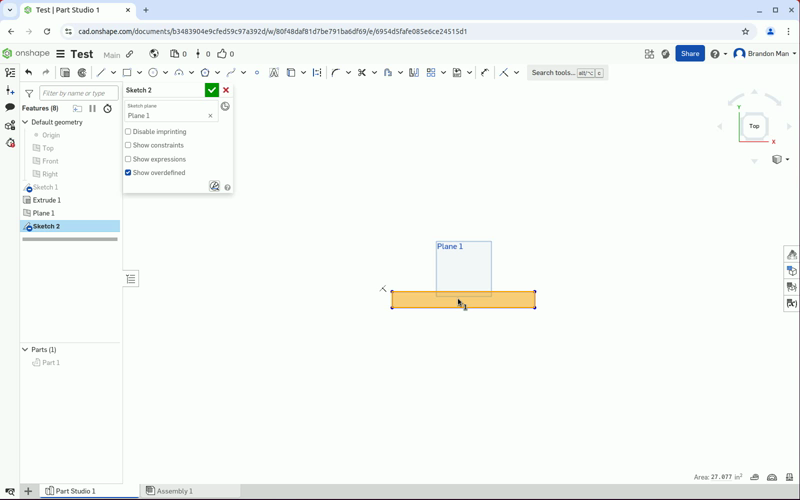
scroll(-6)
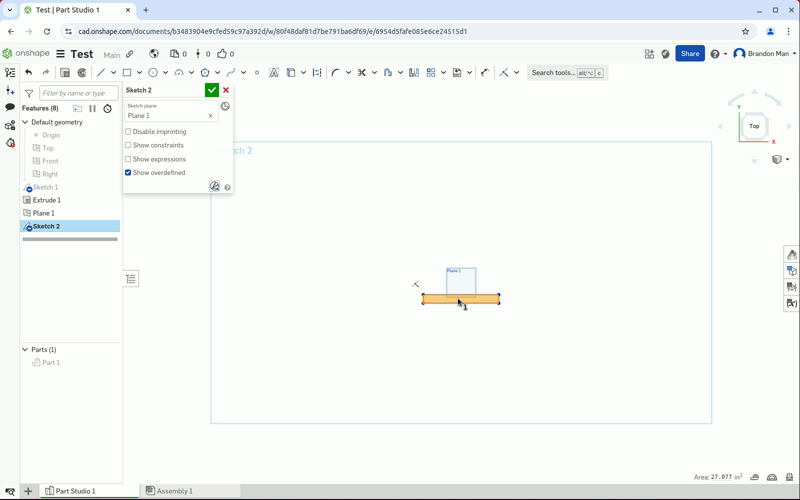
mouse_move(73, 352)
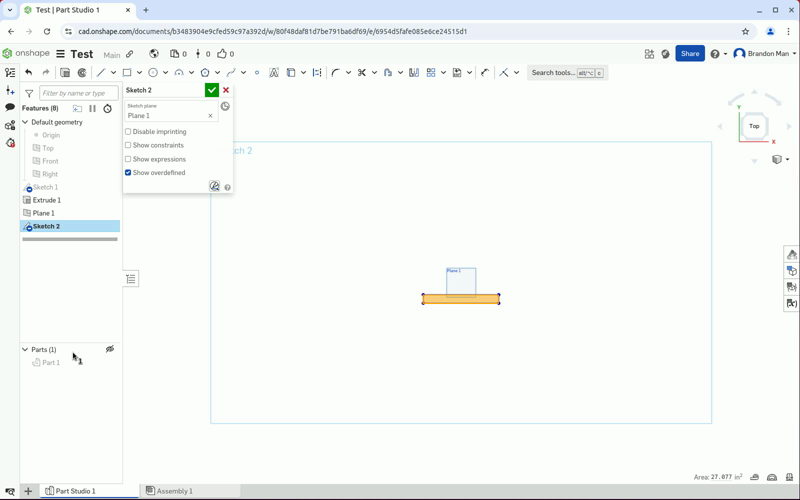
key(shift+y)
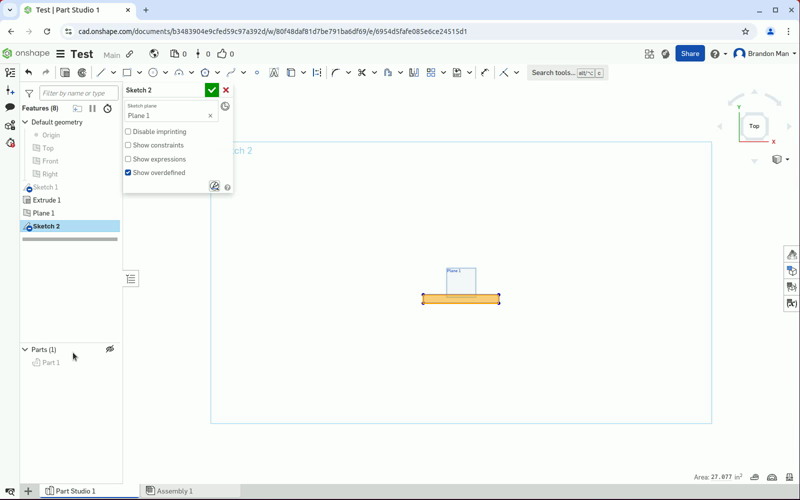
key(shift+e)
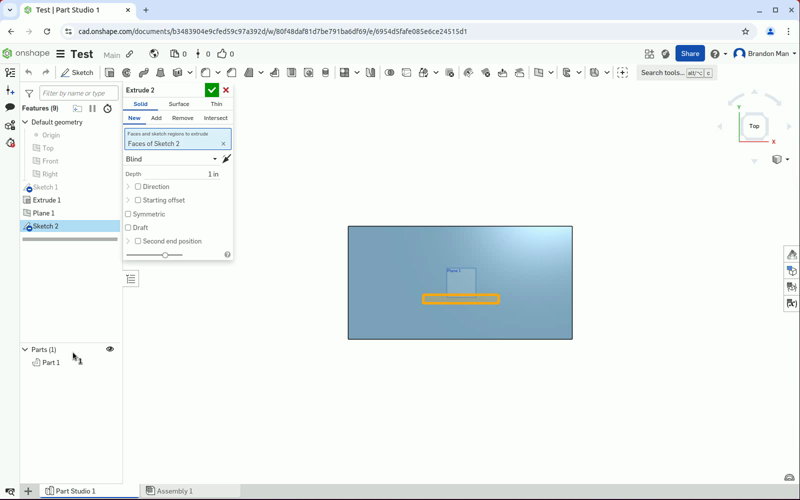
mouse_move(143, 106)
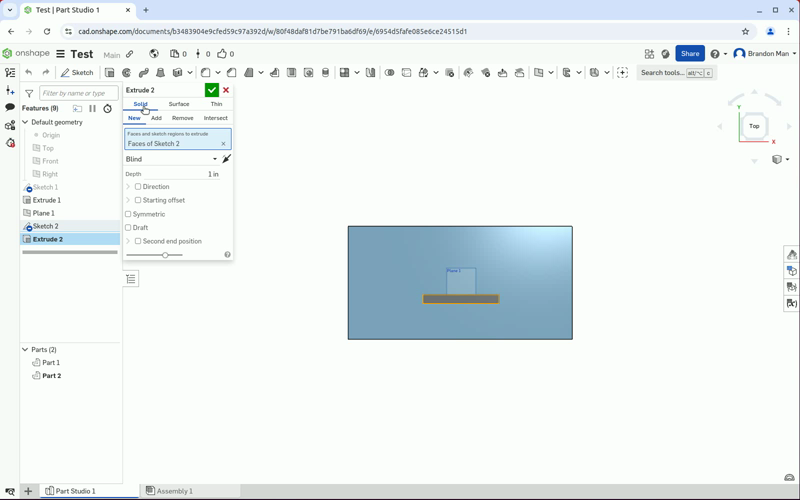
click(143, 106)
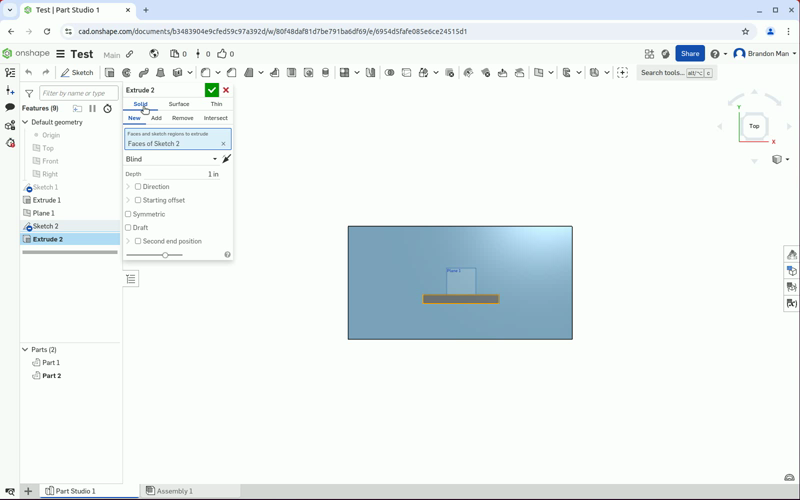
mouse_move(186, 120)
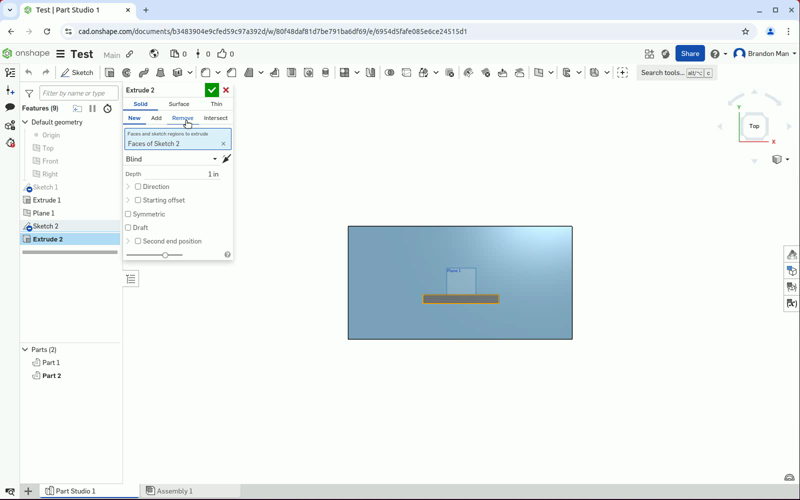
click(186, 120)
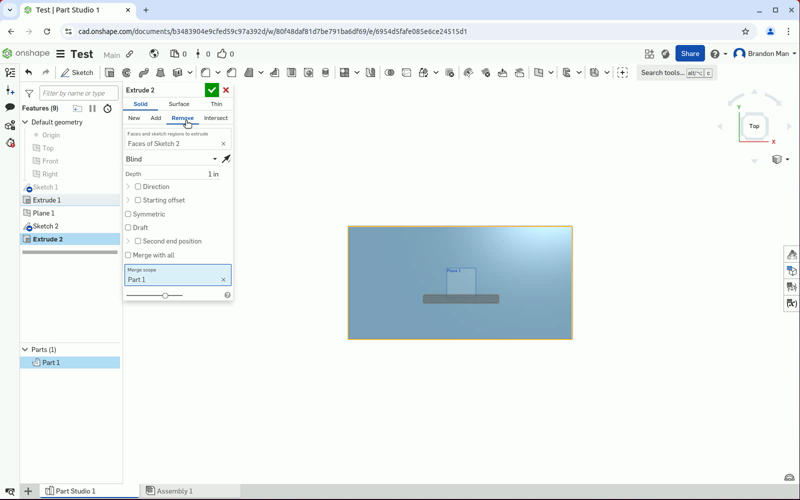
key(tab, 4)
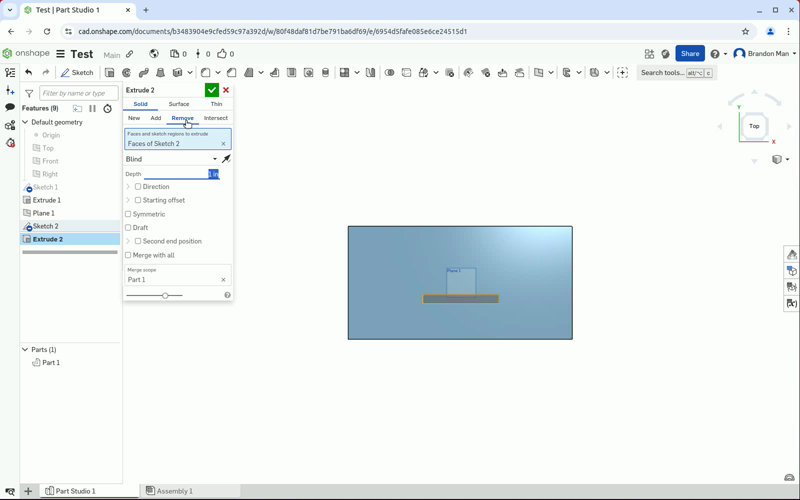
text(2.889)
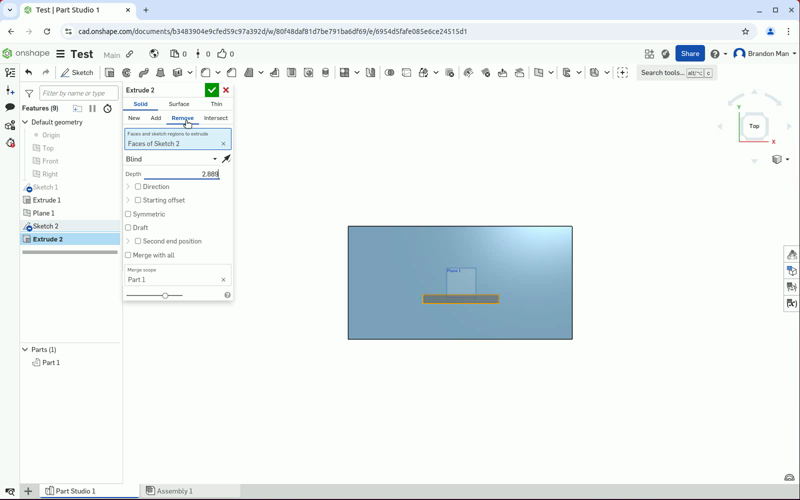
key(tab, 6)
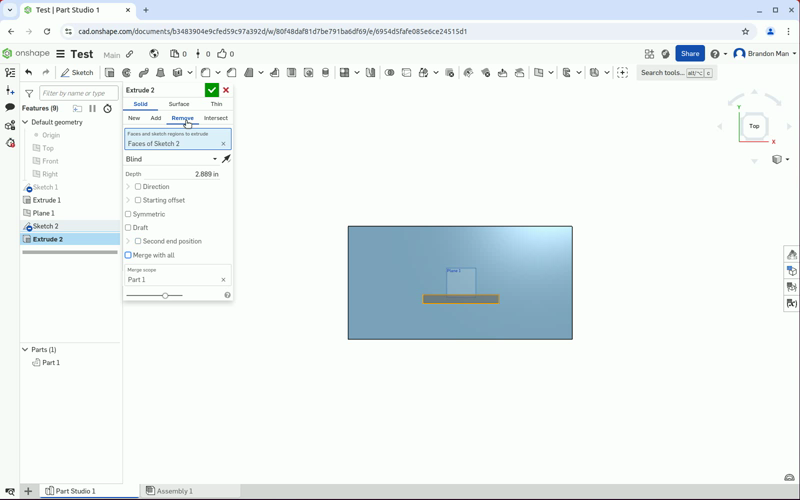
key(space)
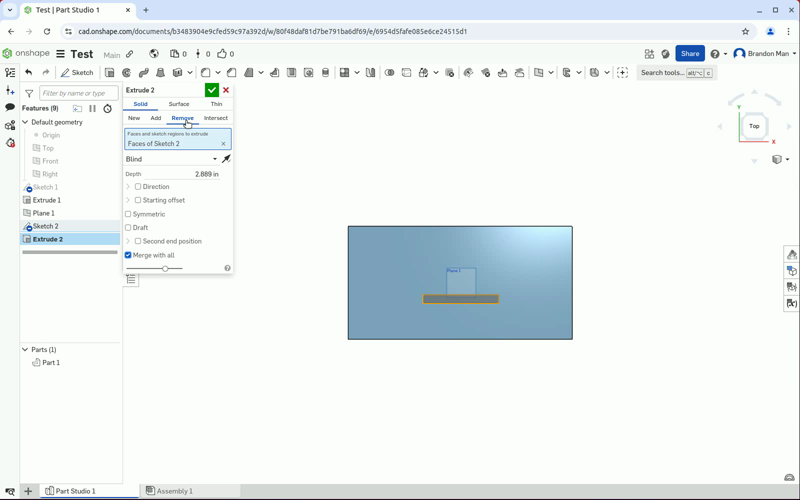
key(enter)
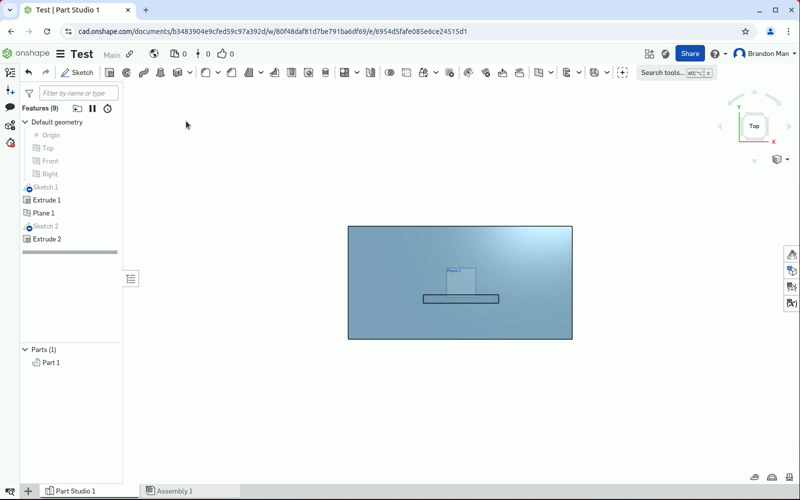
key(shift+h)
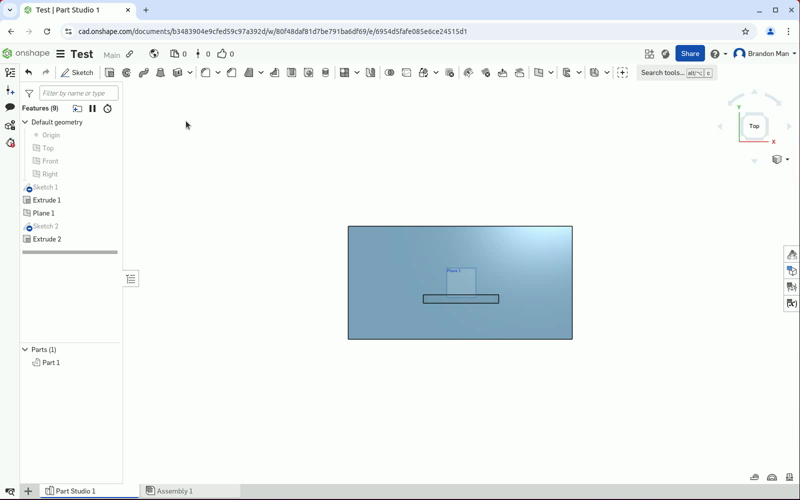
key(shift+h)
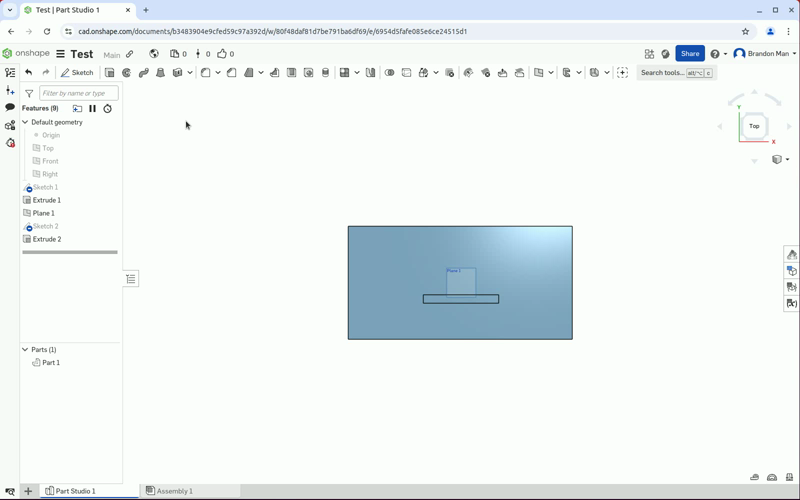
mouse_move(73, 189)
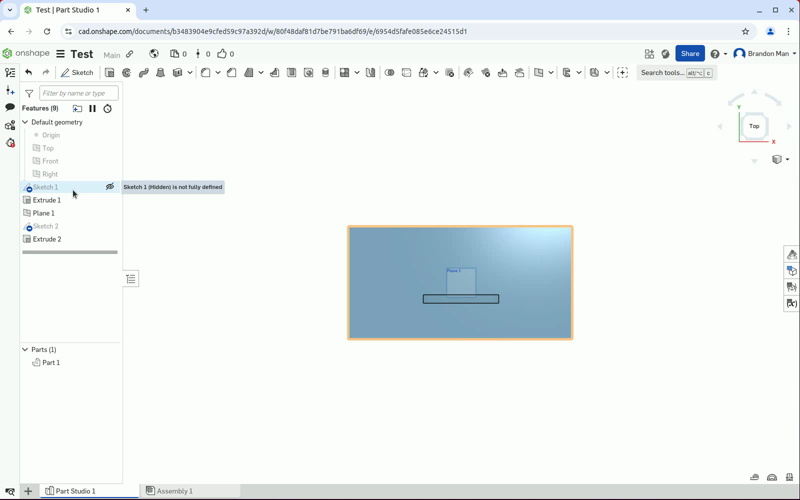
click(73, 189)
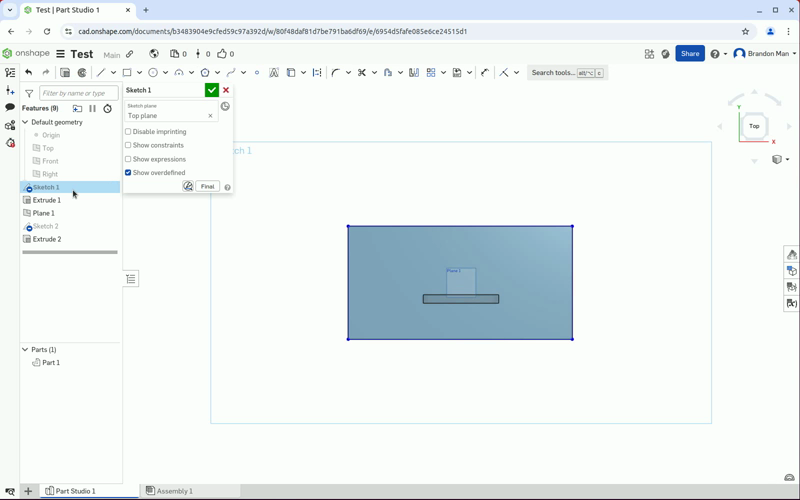
mouse_move(229, 92)
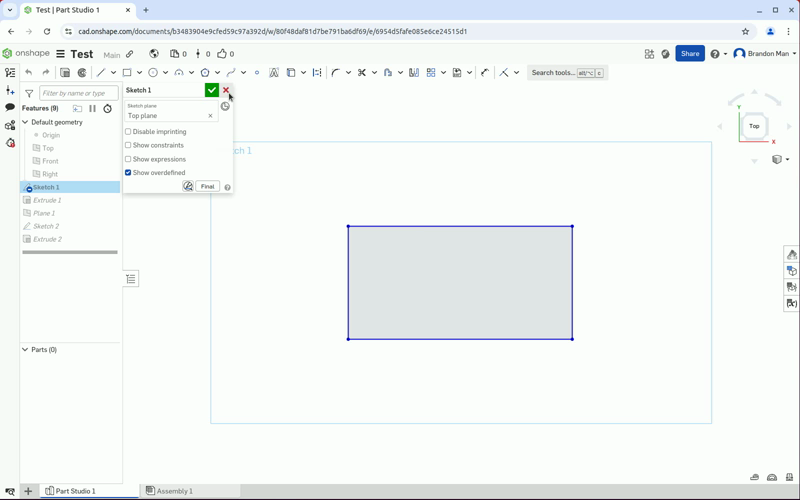
click(229, 92)
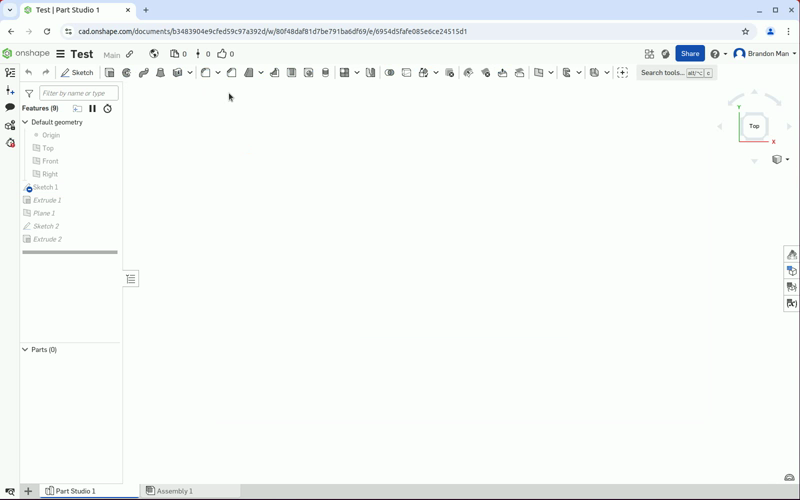
key(shift+s)
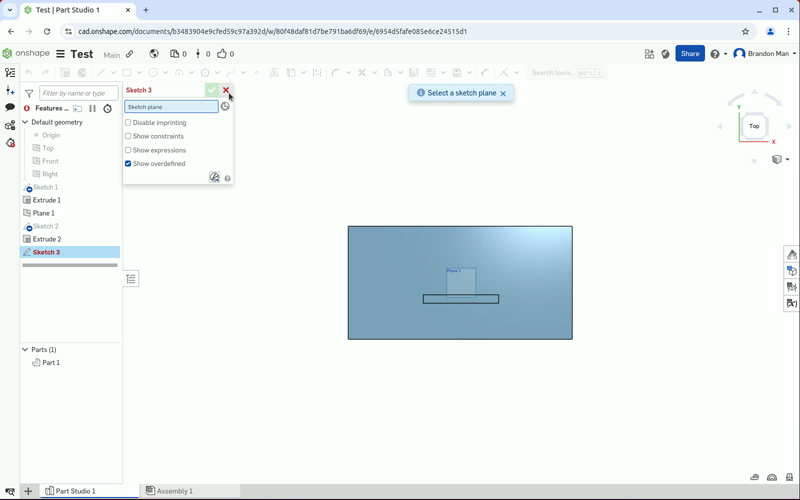
mouse_move(73, 215)
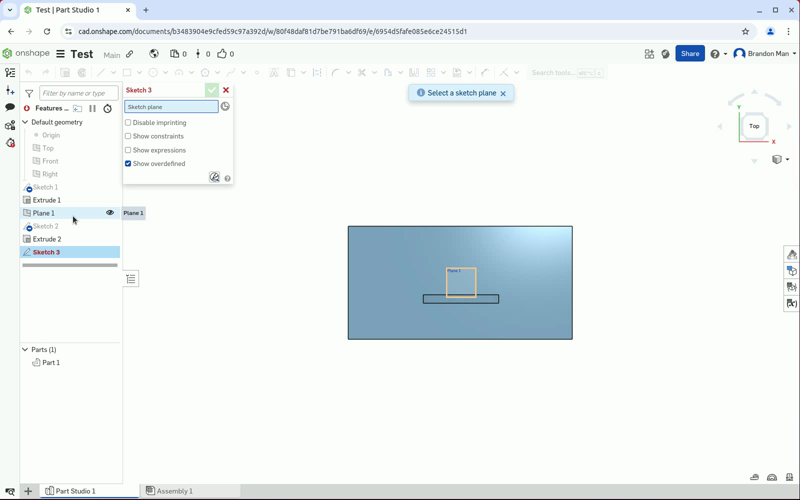
click(73, 215)
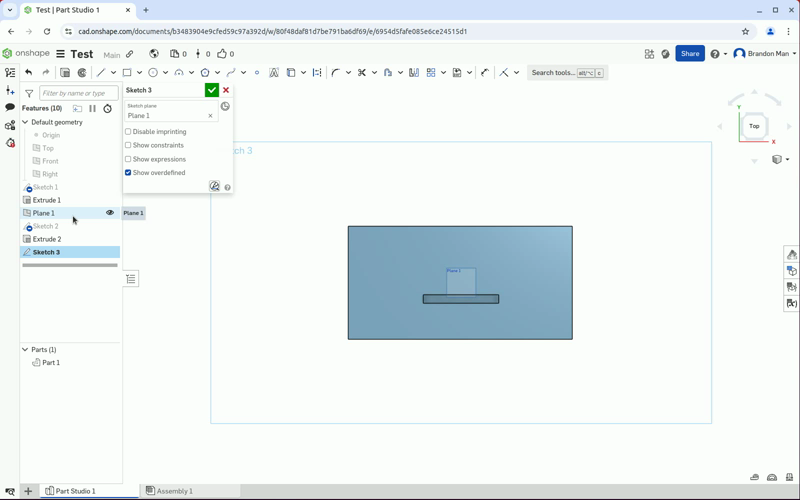
mouse_move(73, 352)
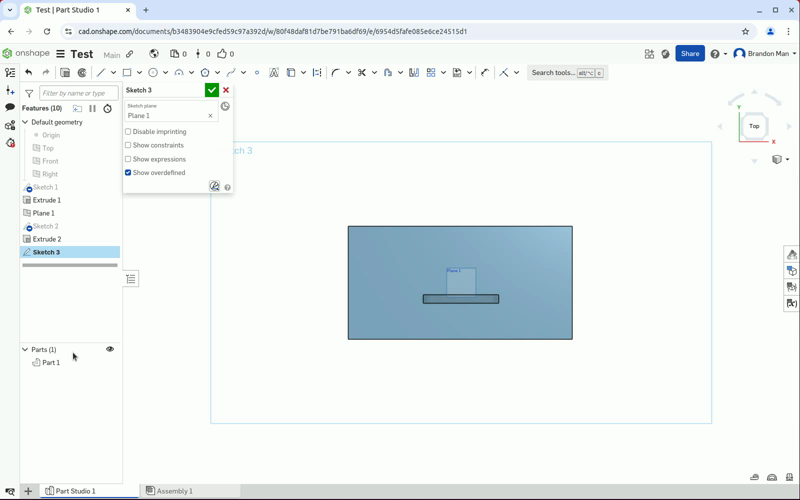
key(y)
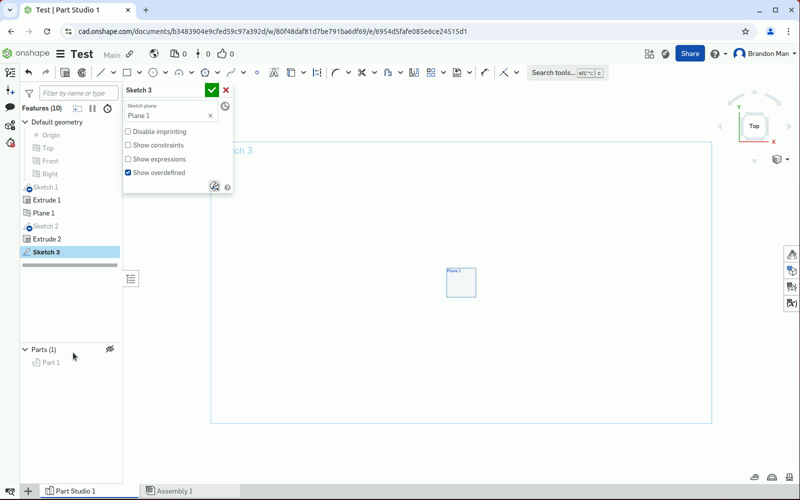
key(l)
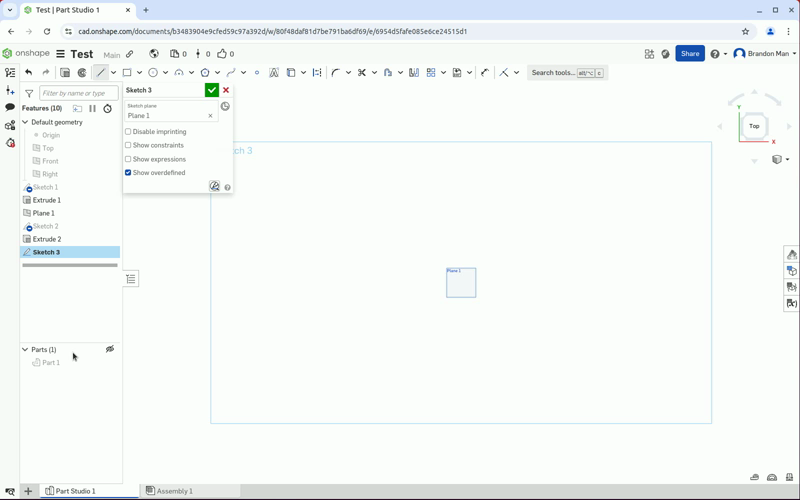
key_down(shift)
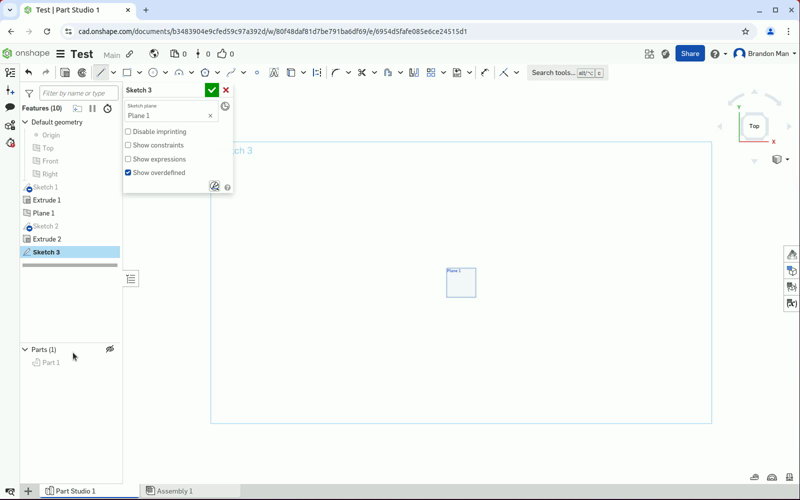
mouse_move(423, 266)
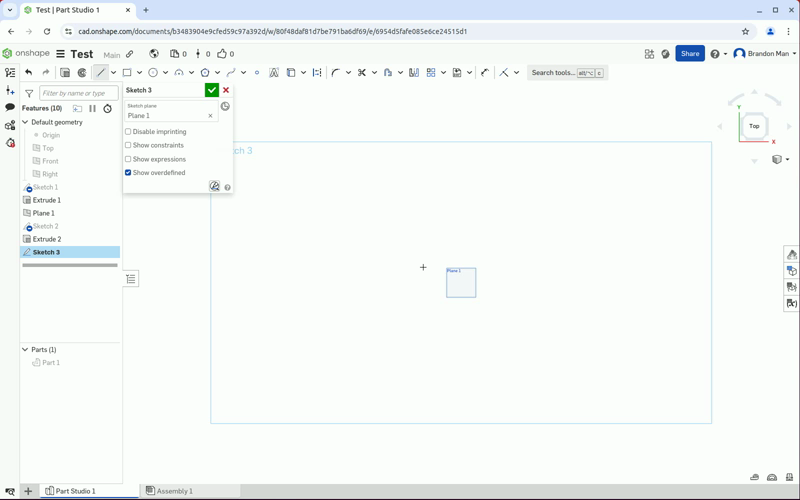
click(423, 266)
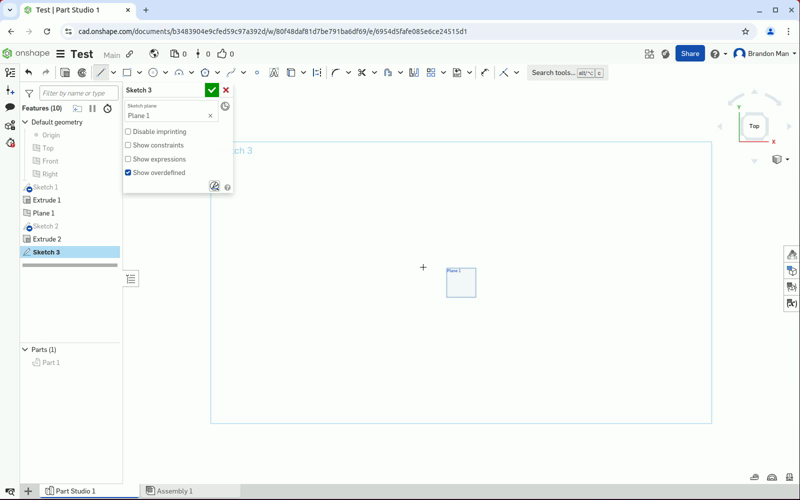
key_up(shift)
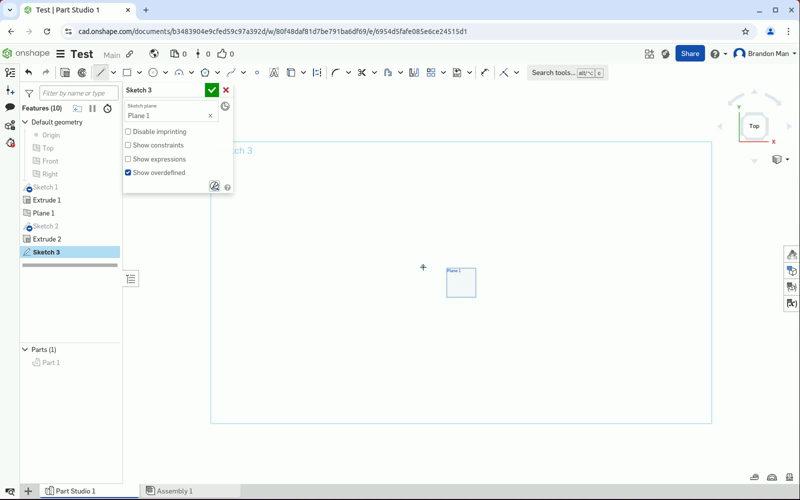
key_down(shift)
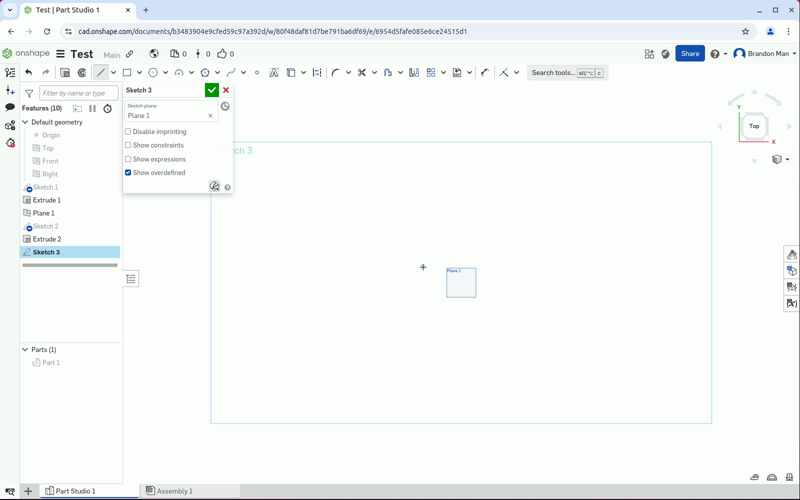
mouse_move(498, 266)
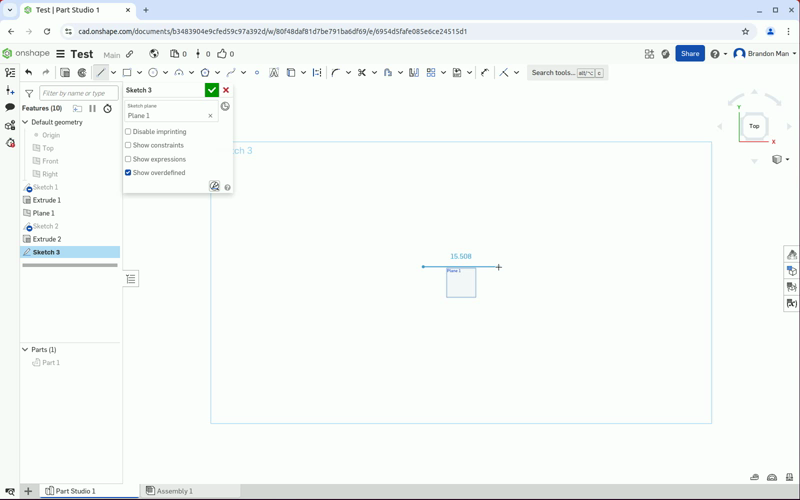
click(498, 266)
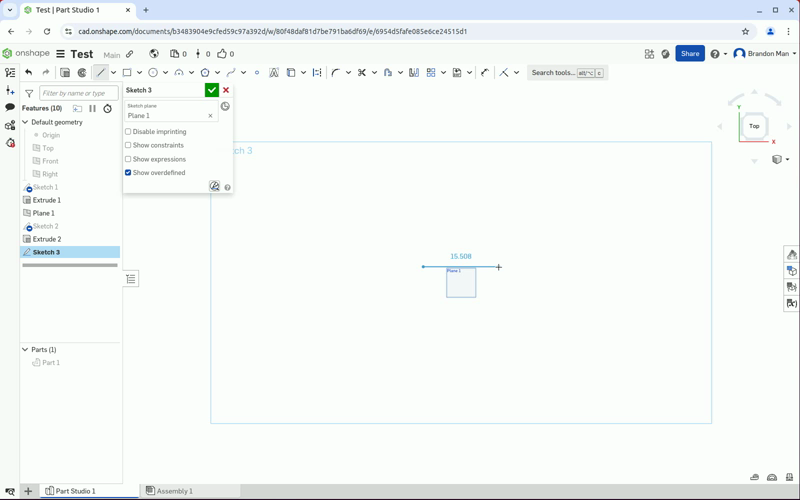
key_up(shift)
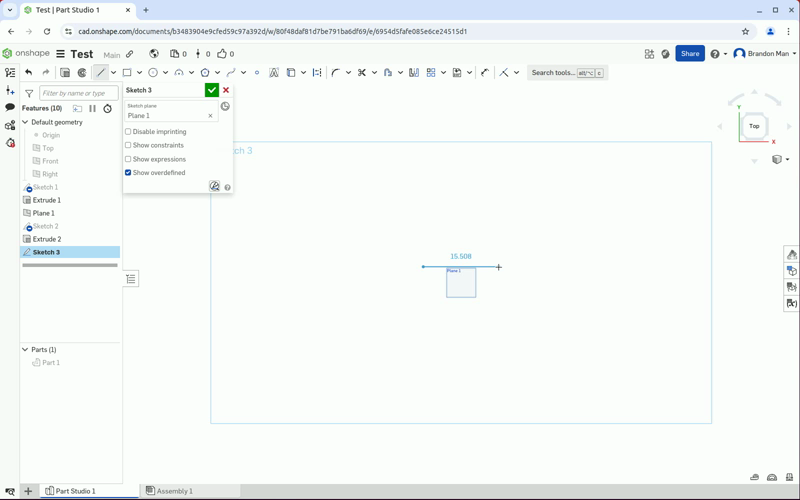
key_down(shift)
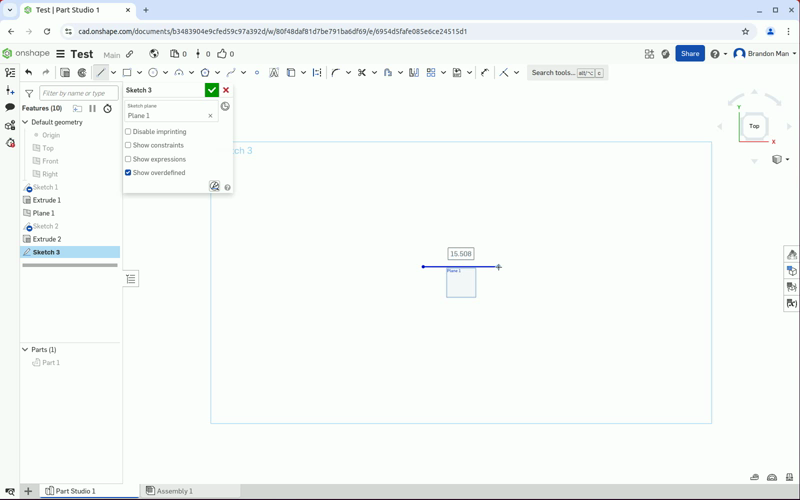
mouse_move(528, 266)
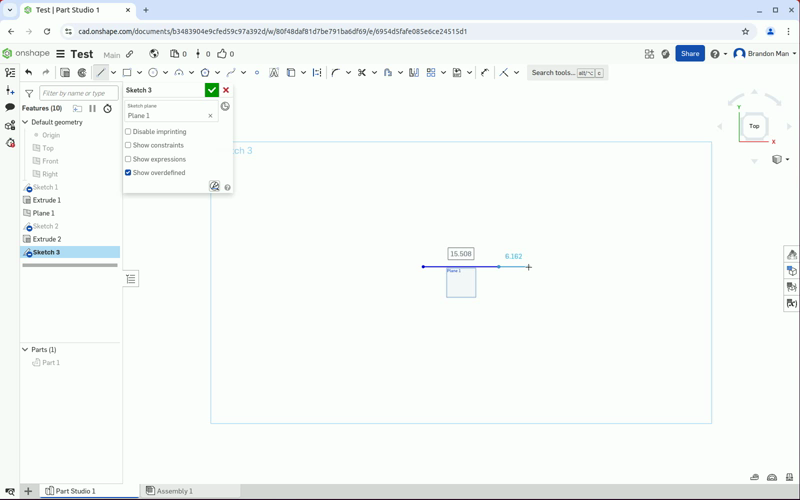
mouse_move(498, 258)
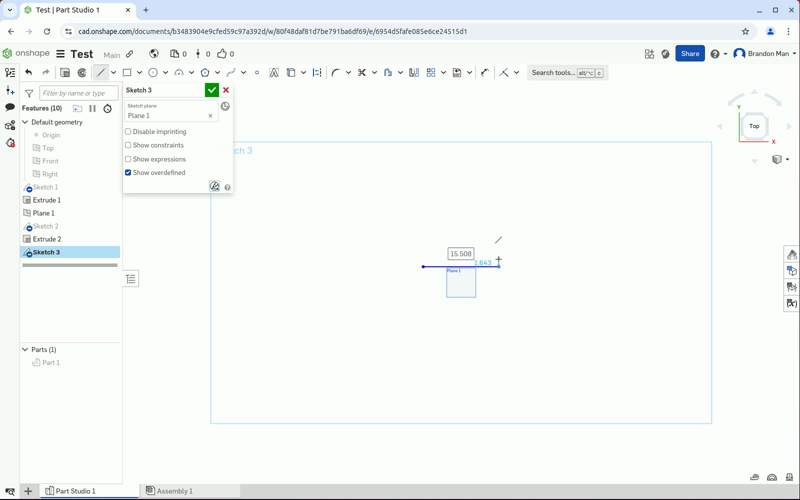
click(498, 258)
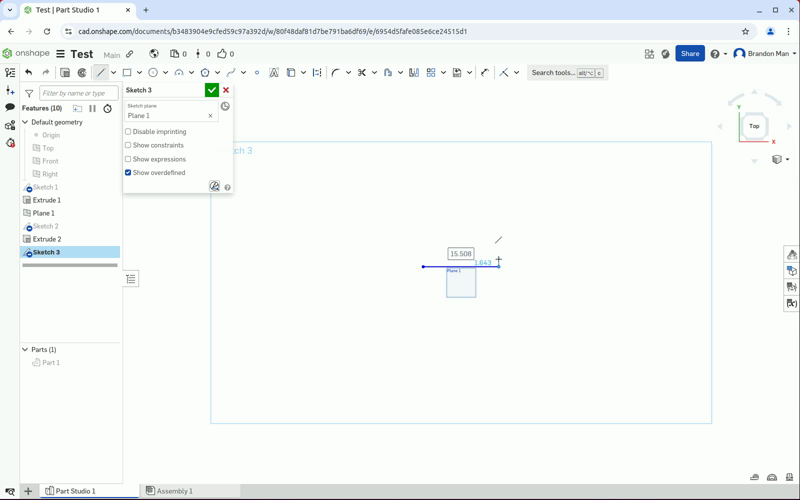
key_up(shift)
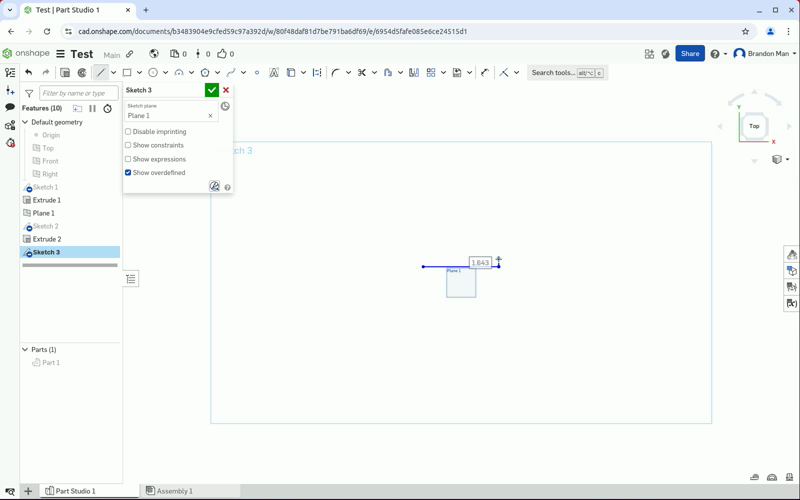
key_down(shift)
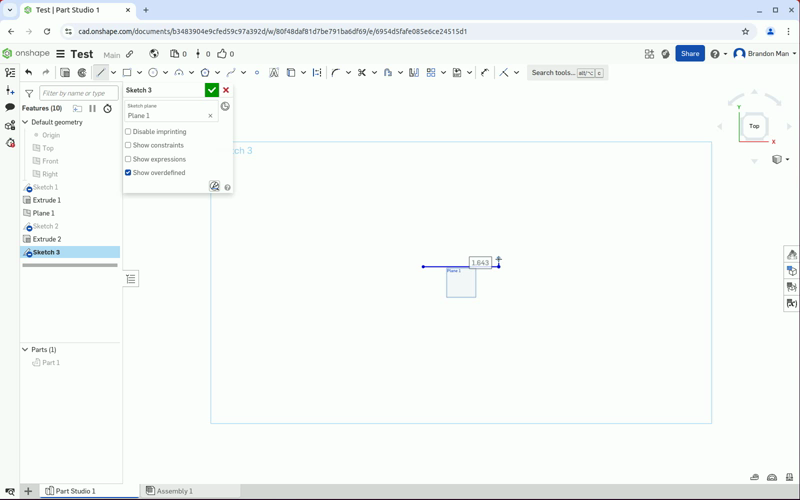
mouse_move(423, 258)
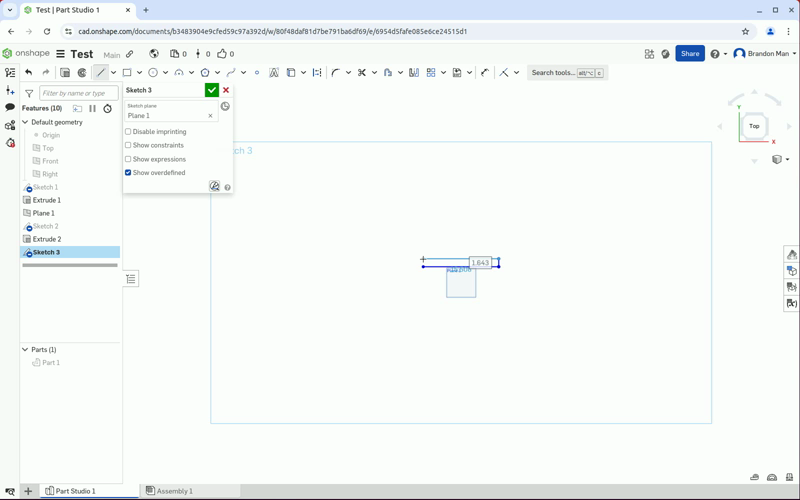
click(423, 258)
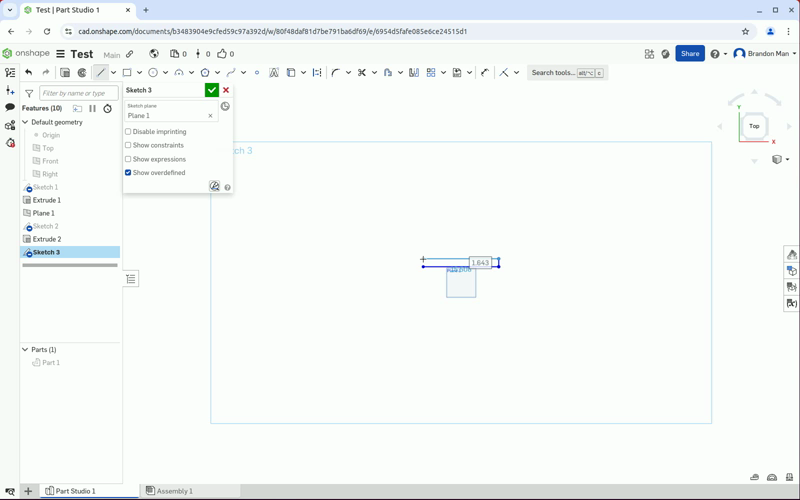
key_up(shift)
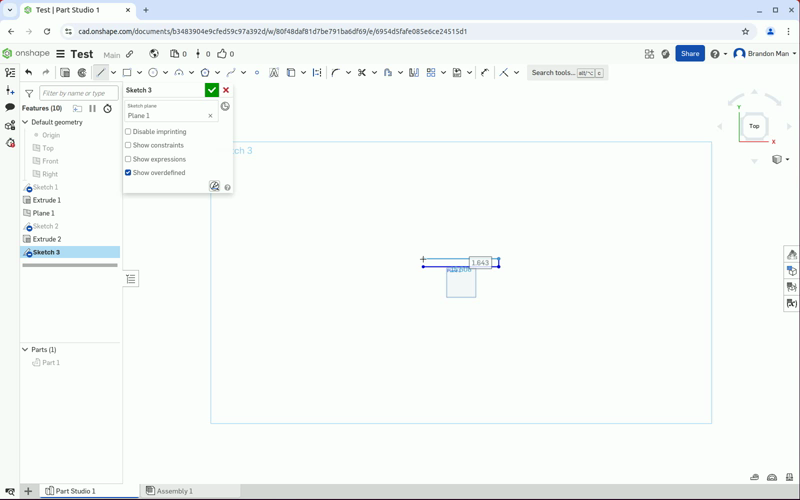
mouse_move(453, 258)
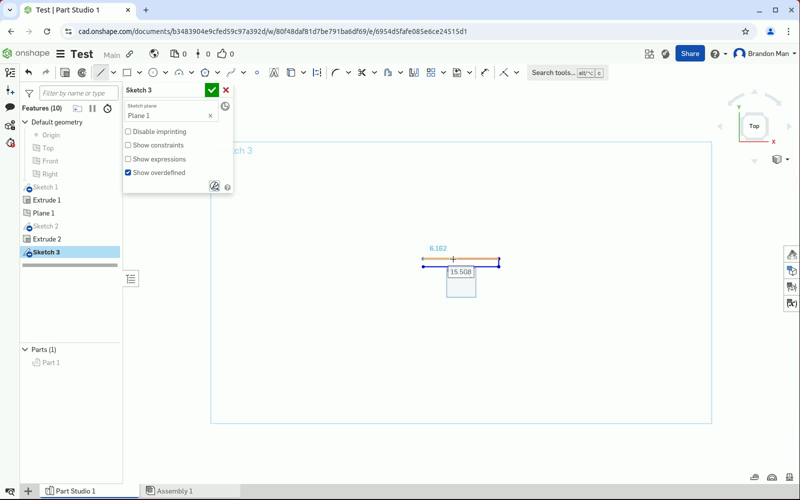
key_down(shift)
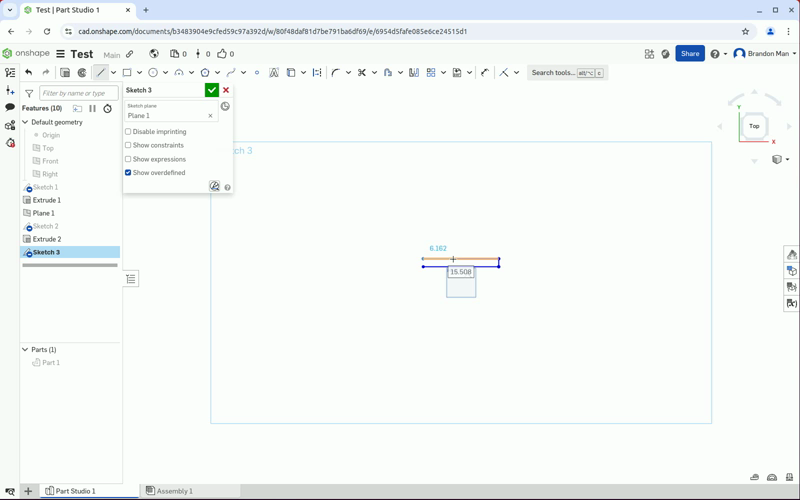
mouse_move(423, 266)
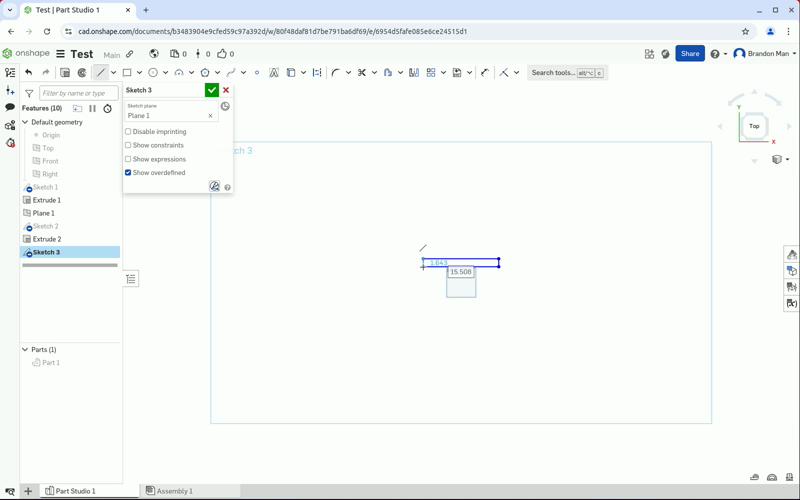
key_up(shift)
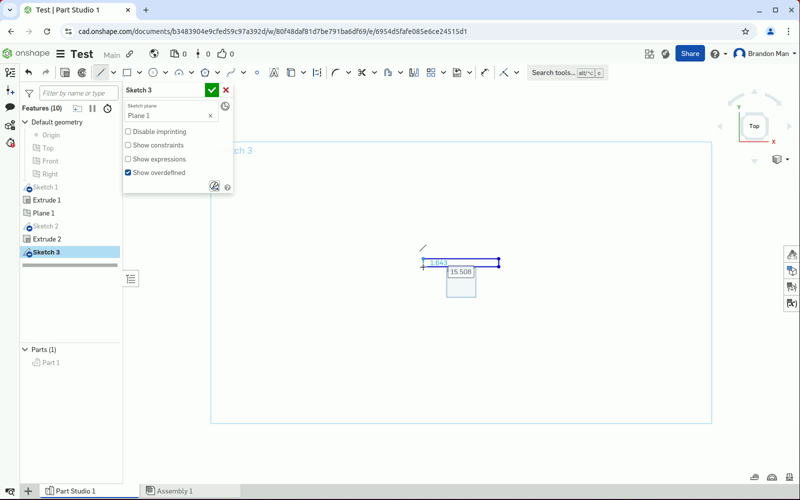
click(423, 266)
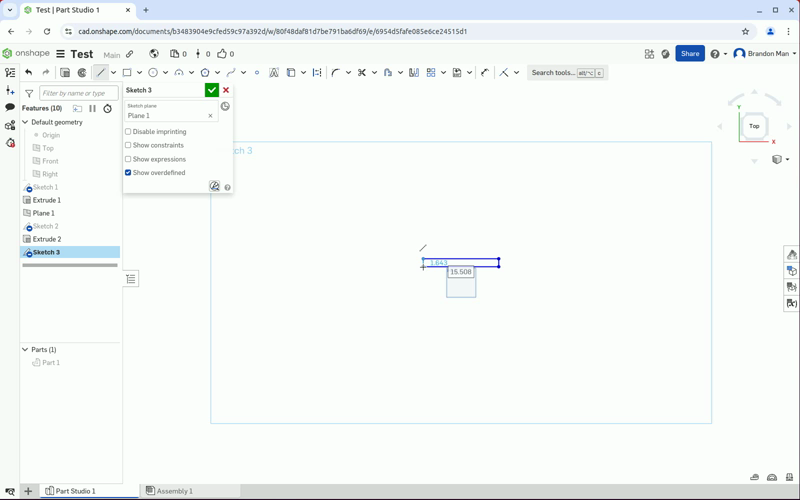
key(esc)
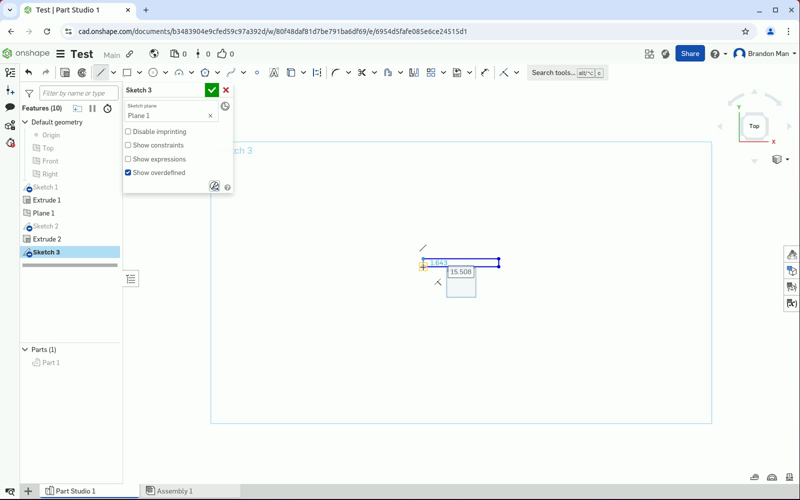
mouse_move(481, 260)
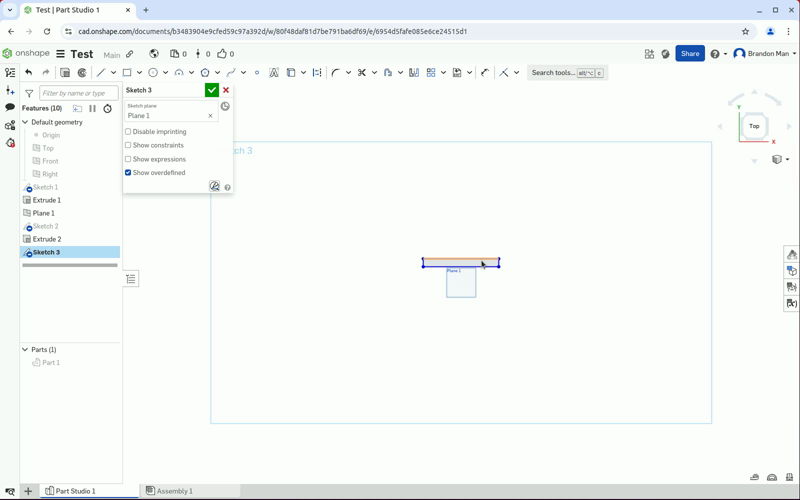
scroll(6)
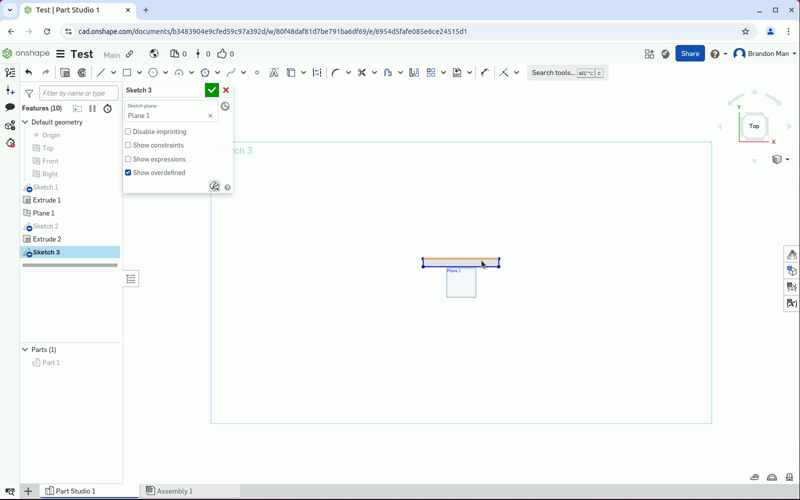
scroll(6)
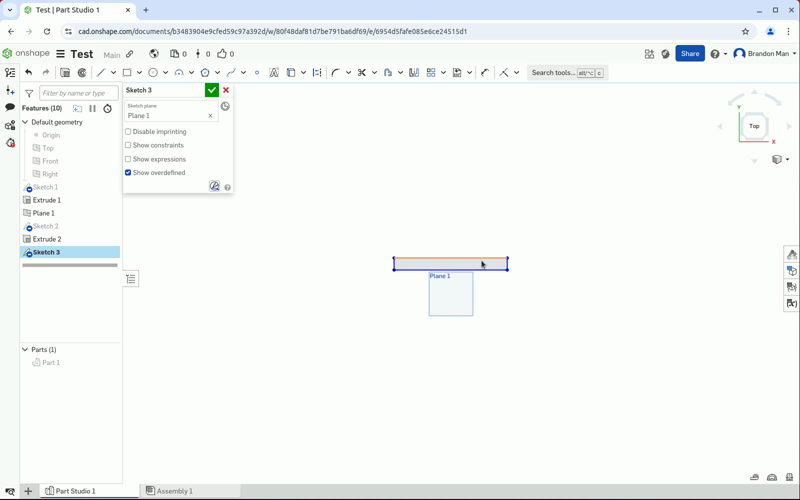
scroll(6)
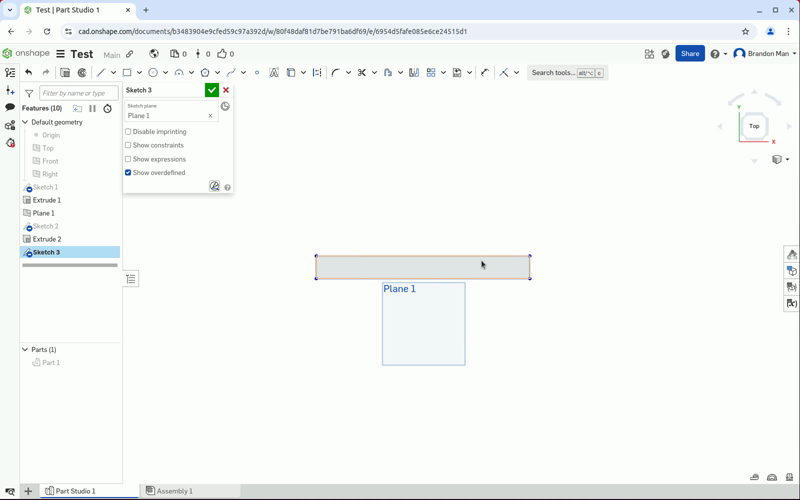
scroll(6)
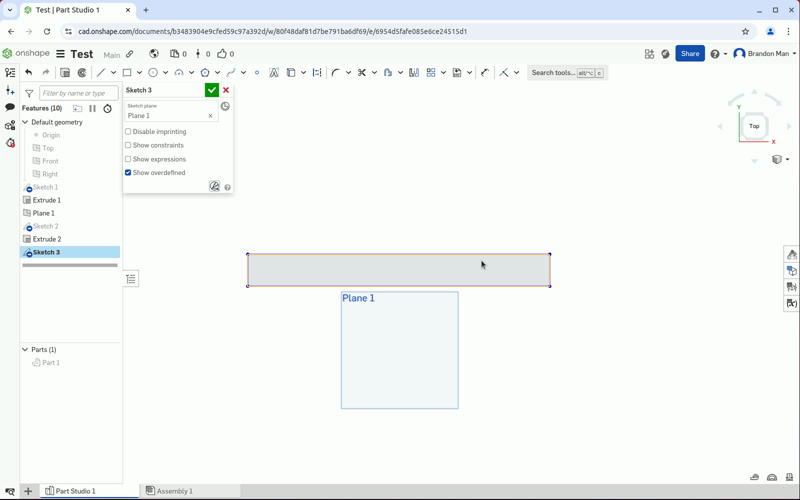
scroll(6)
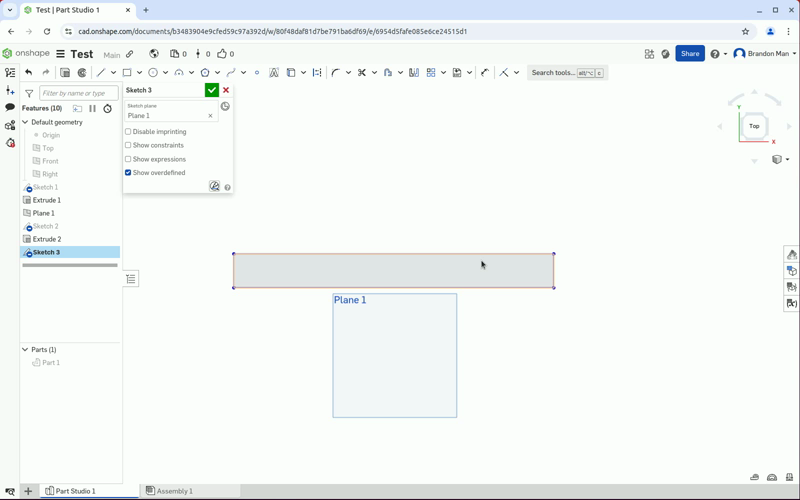
scroll(6)
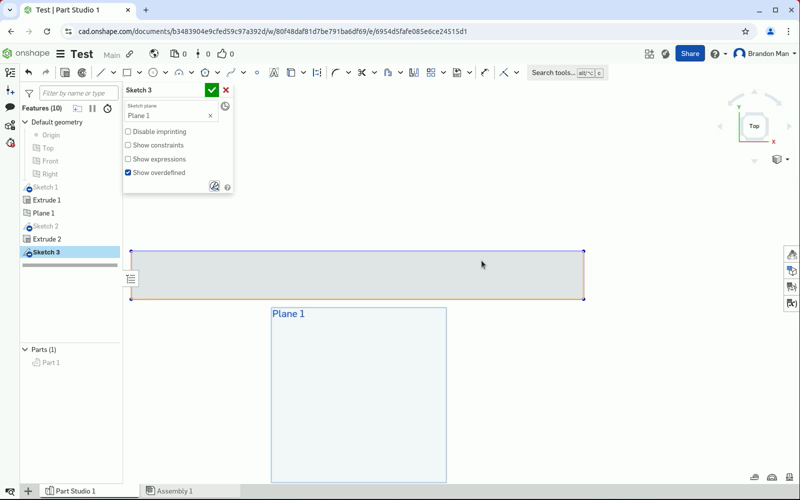
scroll(6)
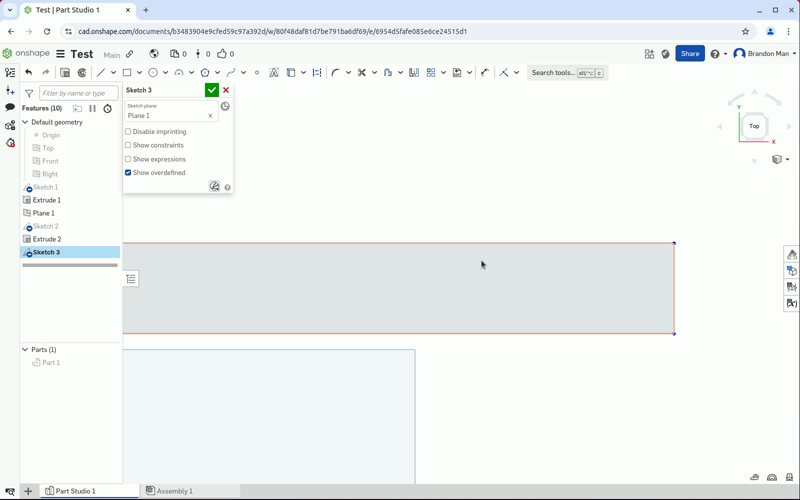
click(481, 260)
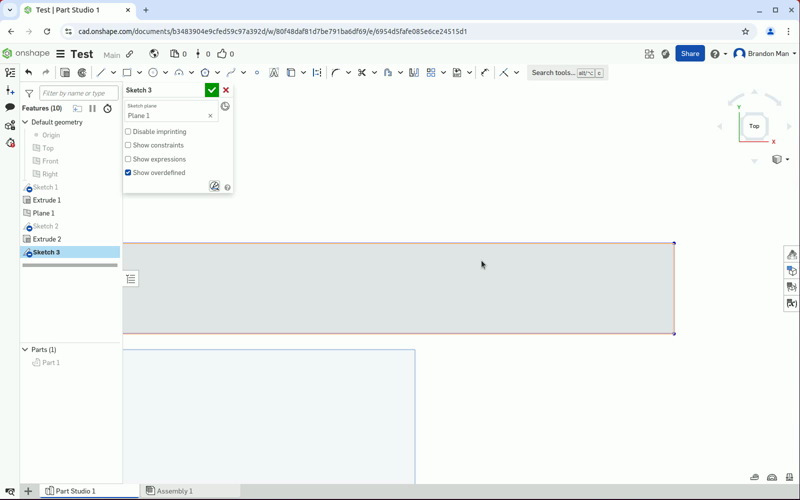
scroll(-6)
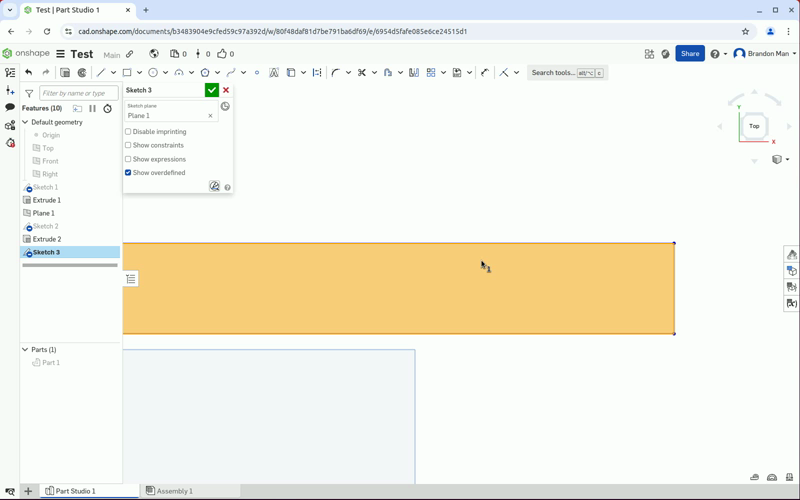
scroll(-6)
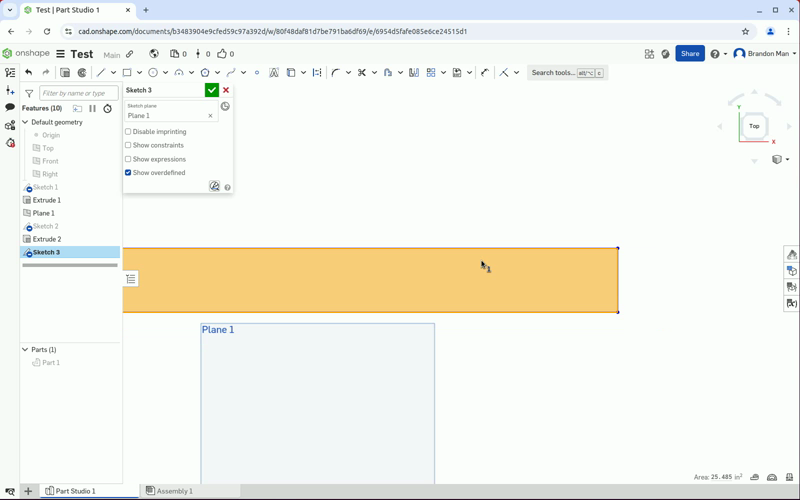
scroll(-6)
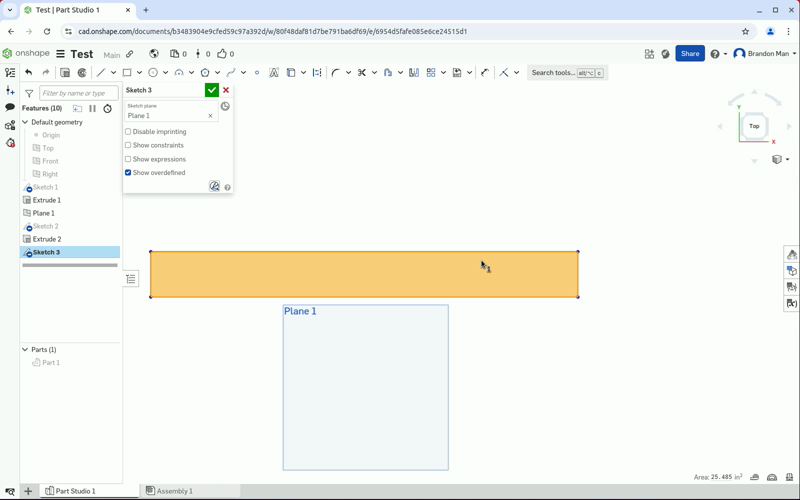
scroll(-6)
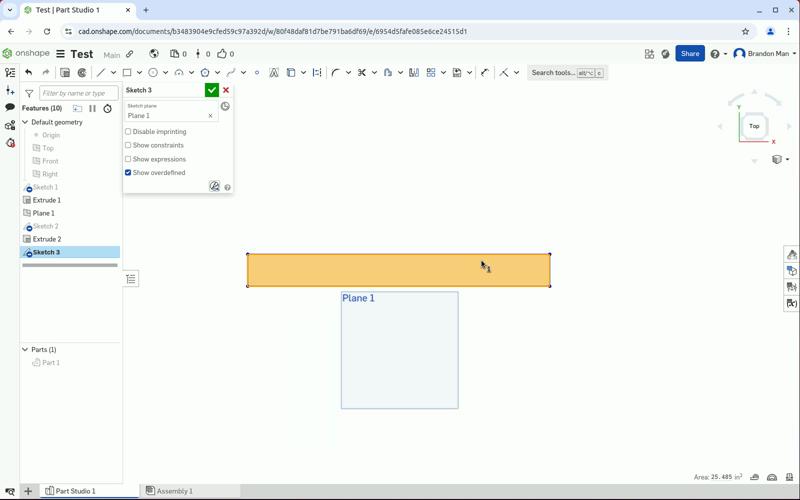
scroll(-6)
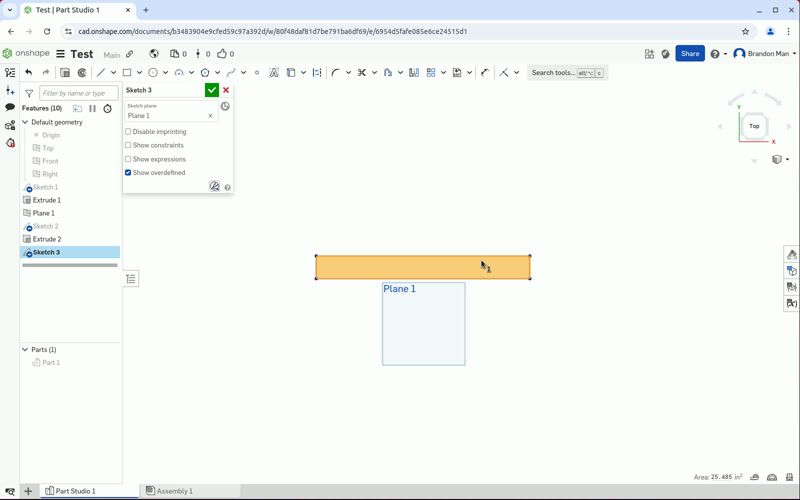
scroll(-6)
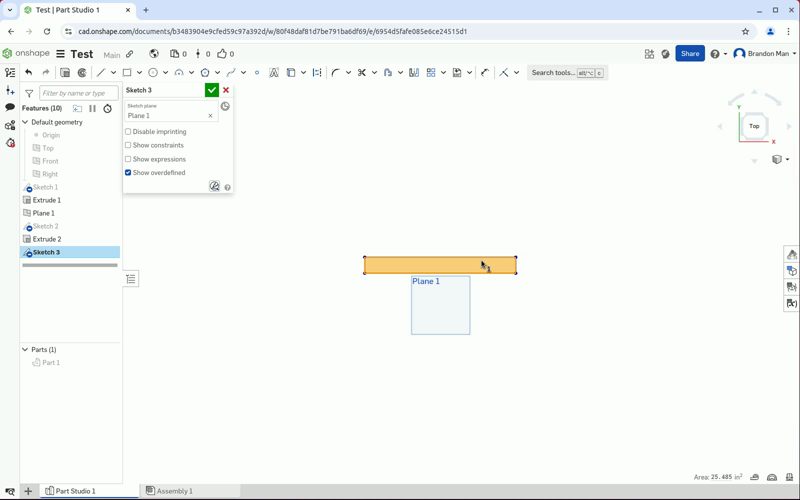
scroll(-6)
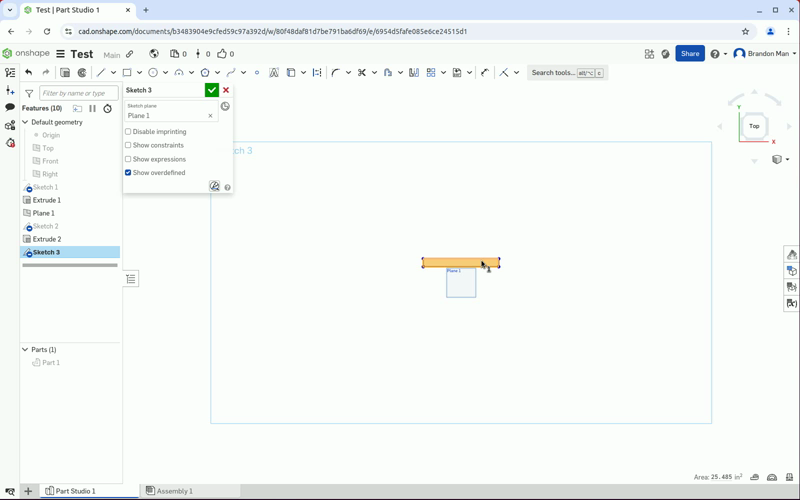
mouse_move(73, 352)
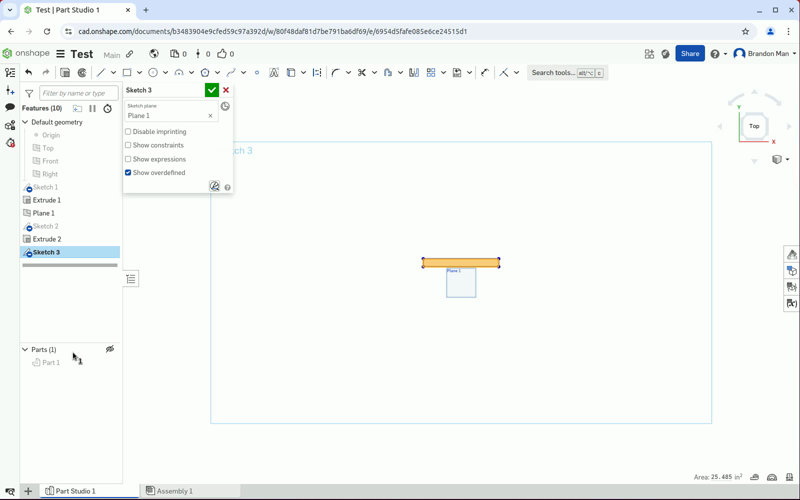
key(shift+y)
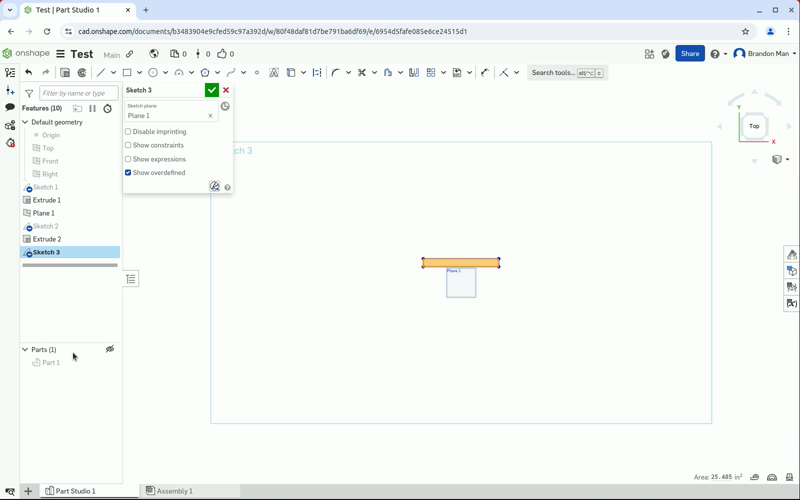
key(shift+e)
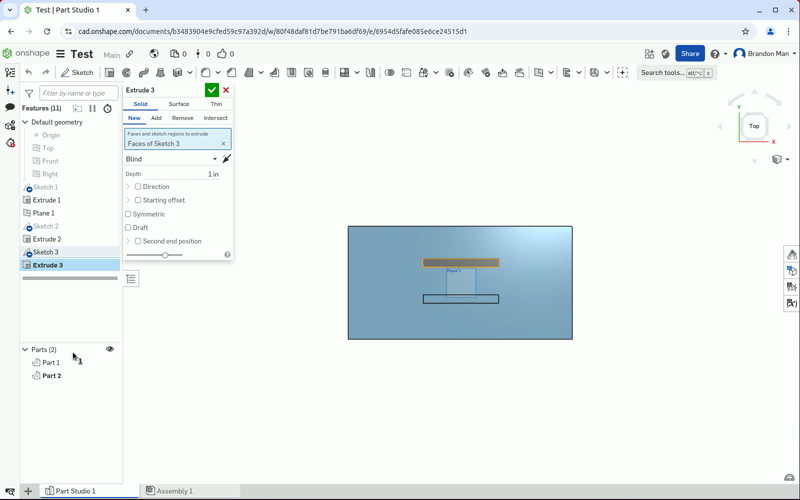
mouse_move(143, 106)
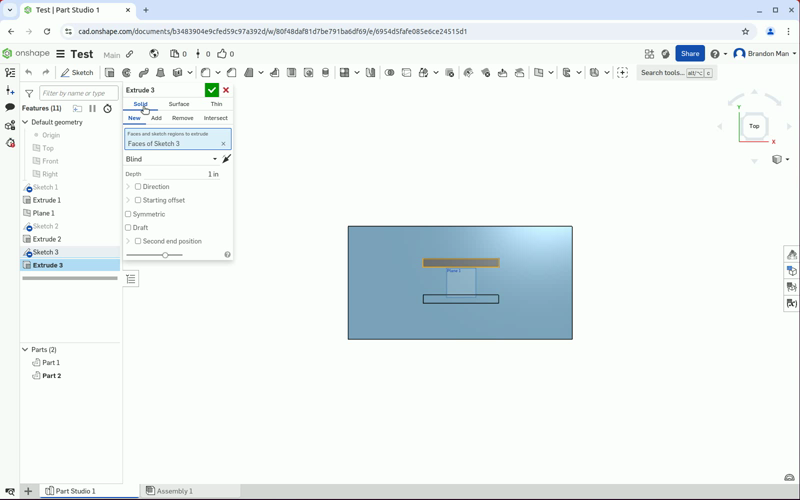
click(143, 106)
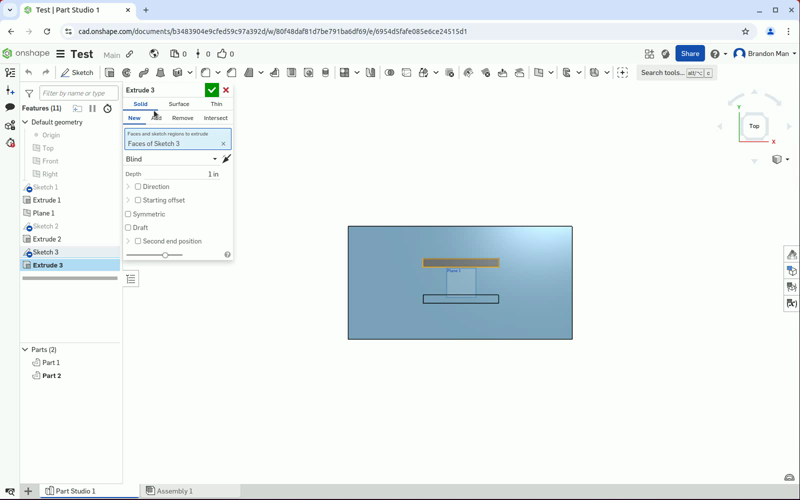
mouse_move(186, 120)
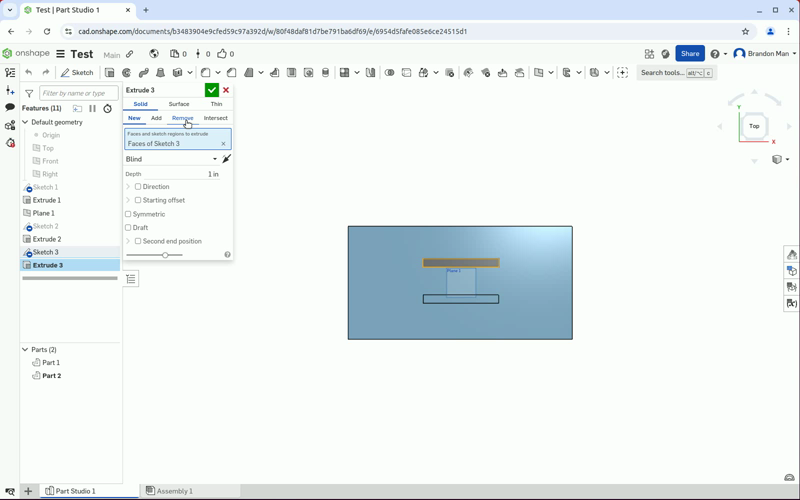
click(186, 120)
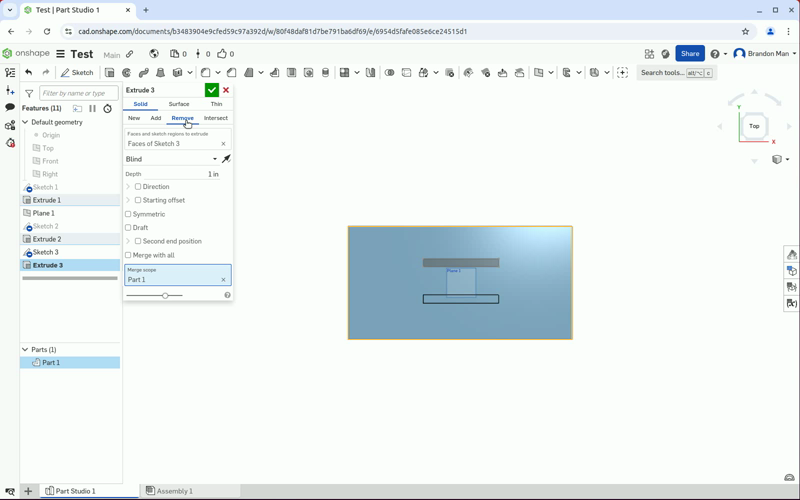
key(tab, 4)
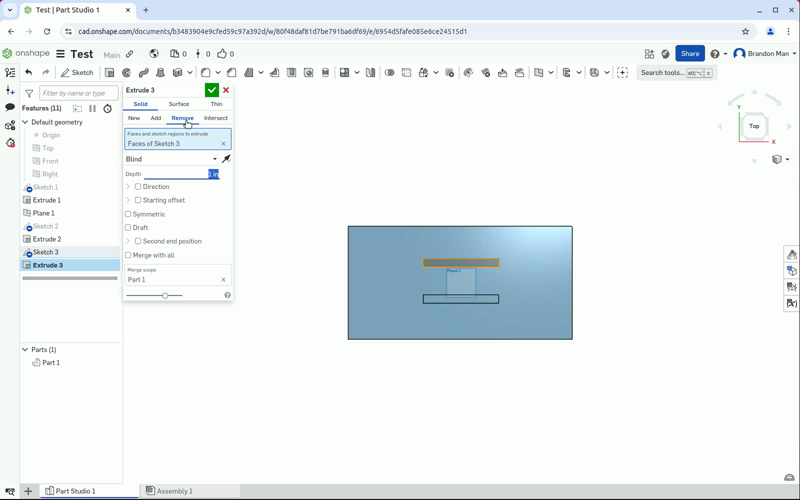
text(2.889)
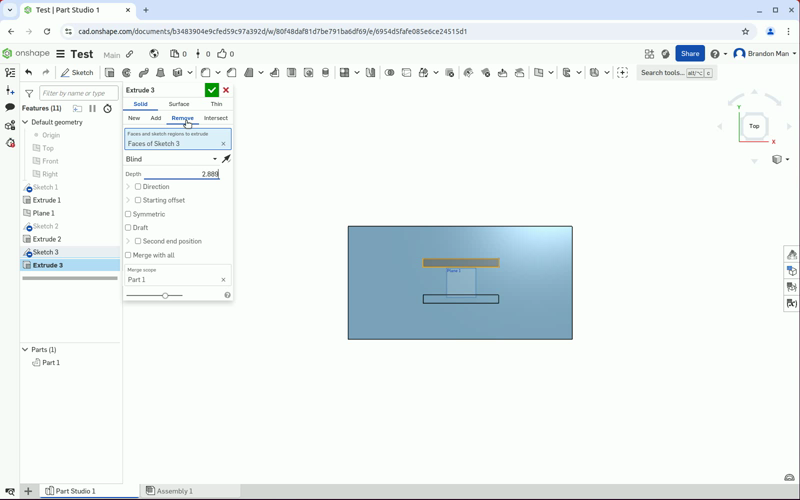
key(tab, 6)
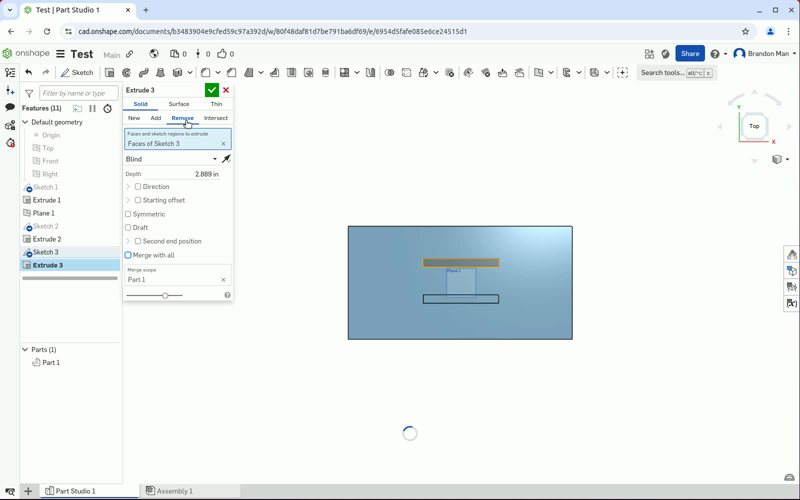
key(space)
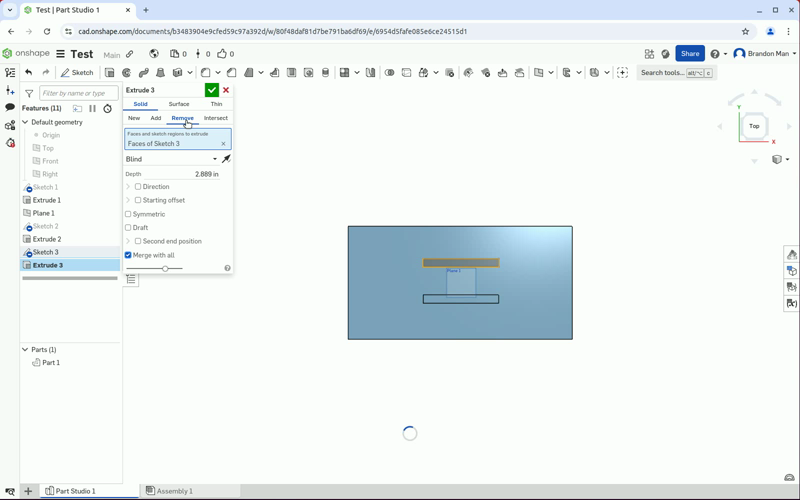
key(enter)
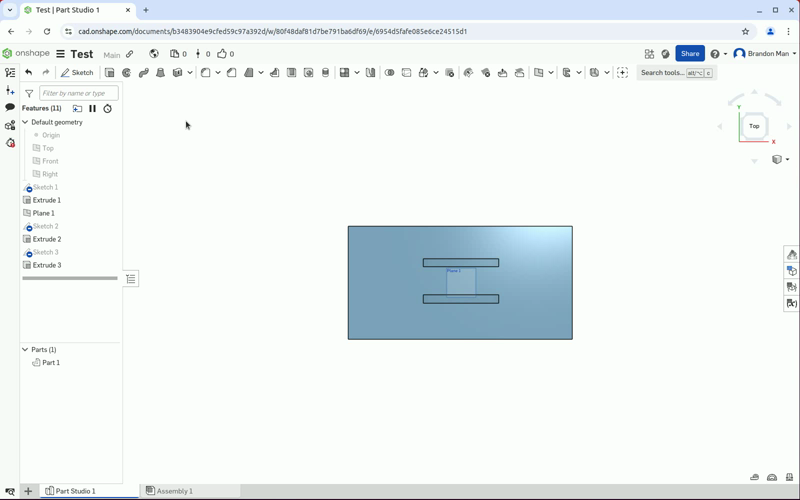
key(shift+h)
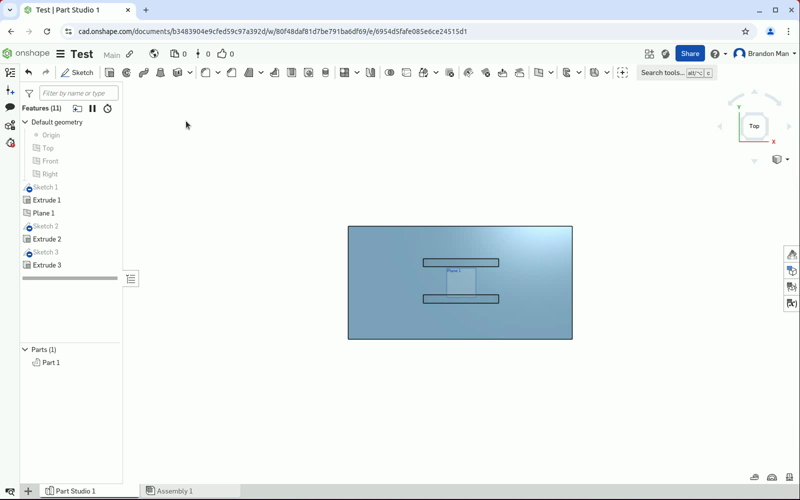
key(shift+h)
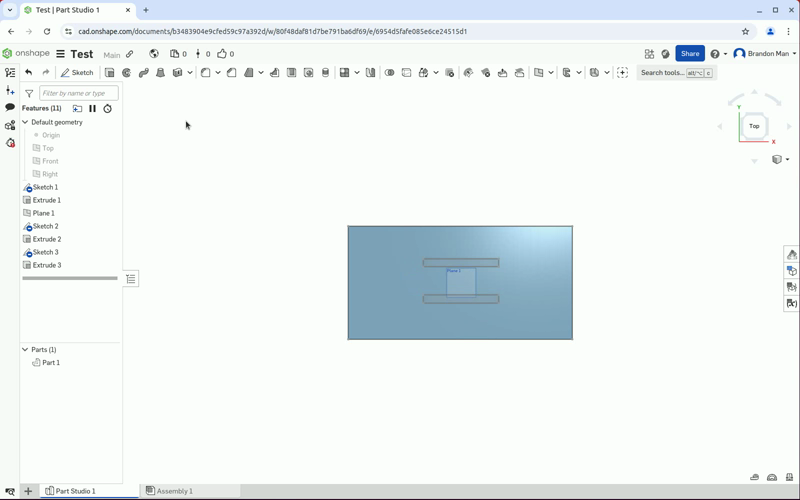
key(shift+7)
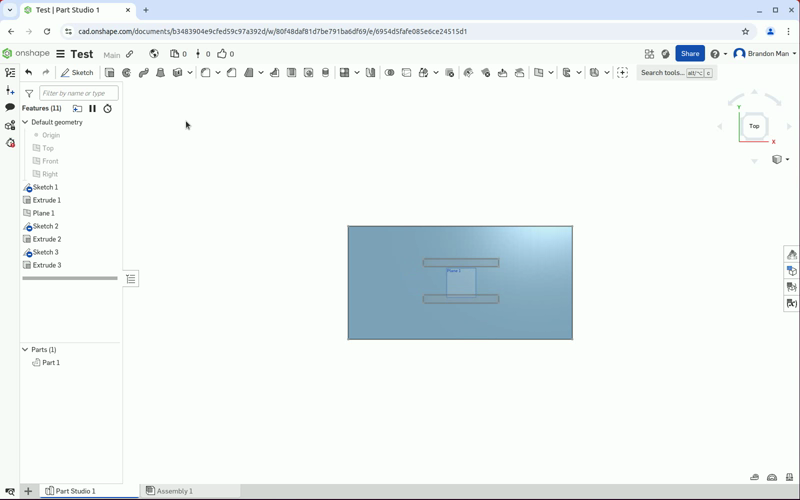
key(up, 3)
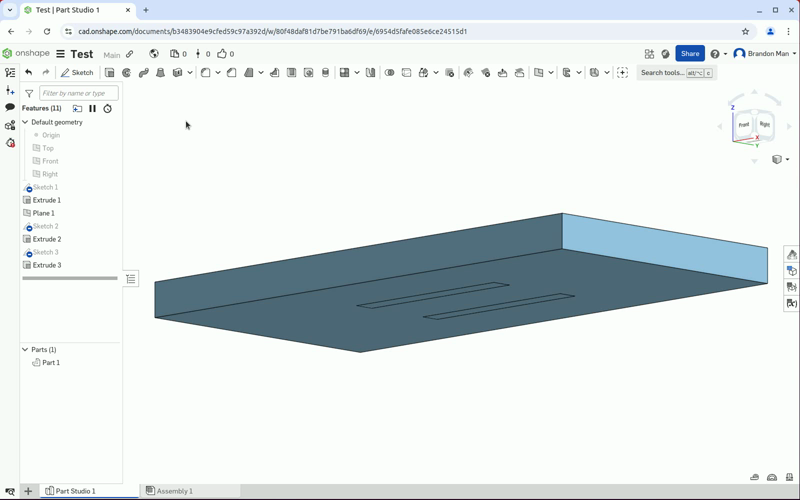
key(left, 3)
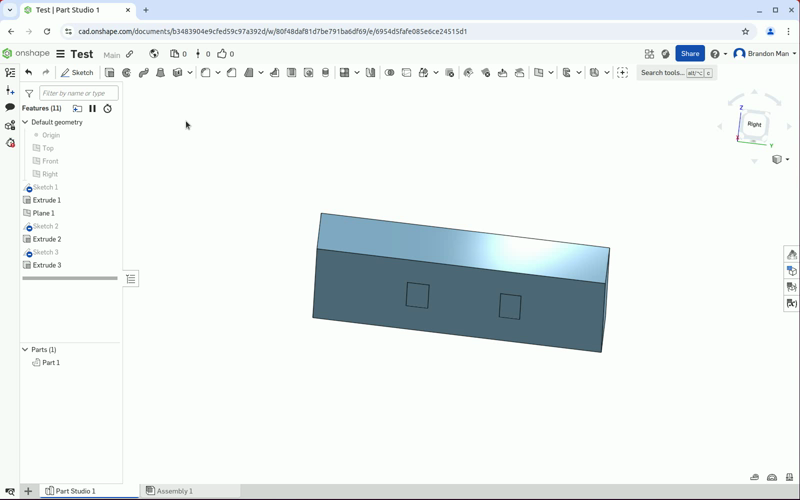
key(right, 3)
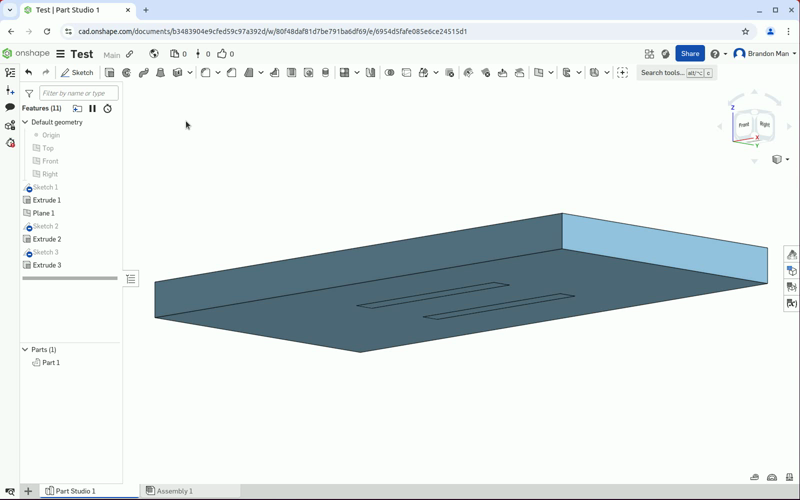
key(down, 3)
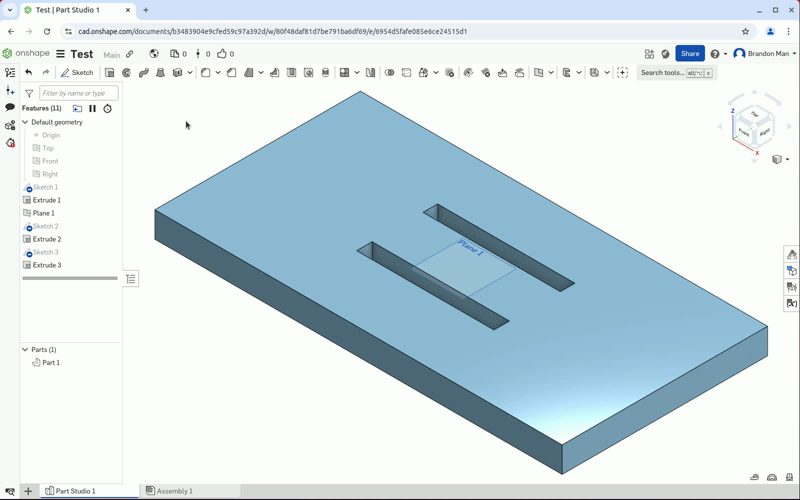
mouse_move(73, 189)
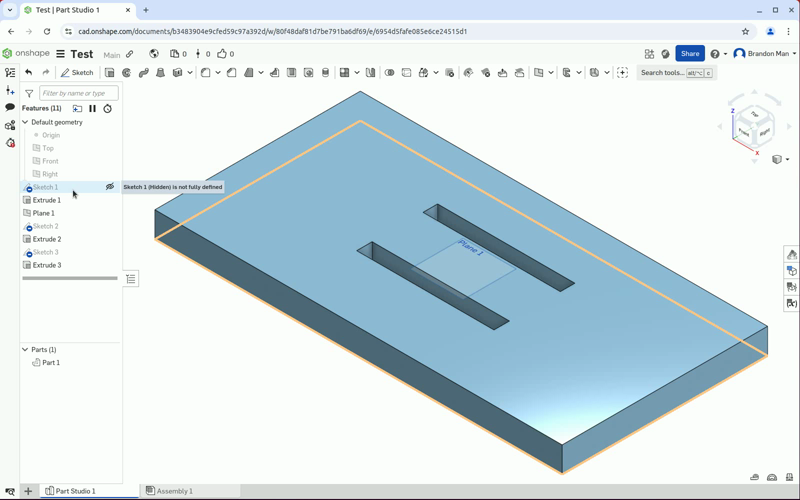
click(73, 189)